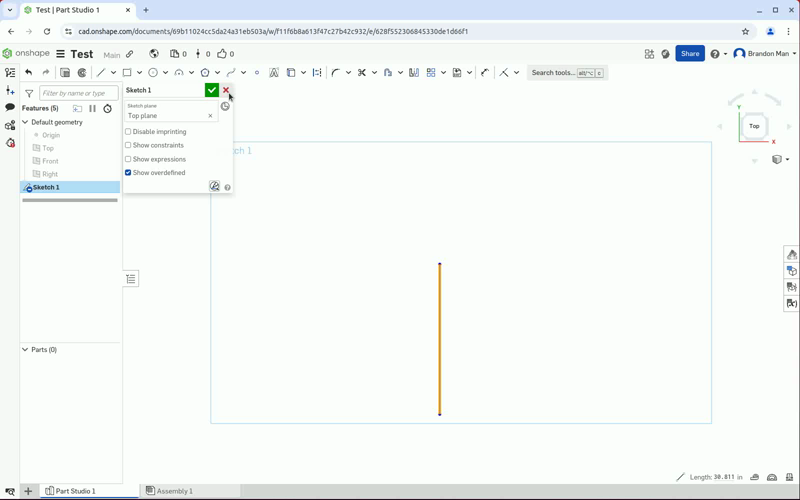
key(shift+h)
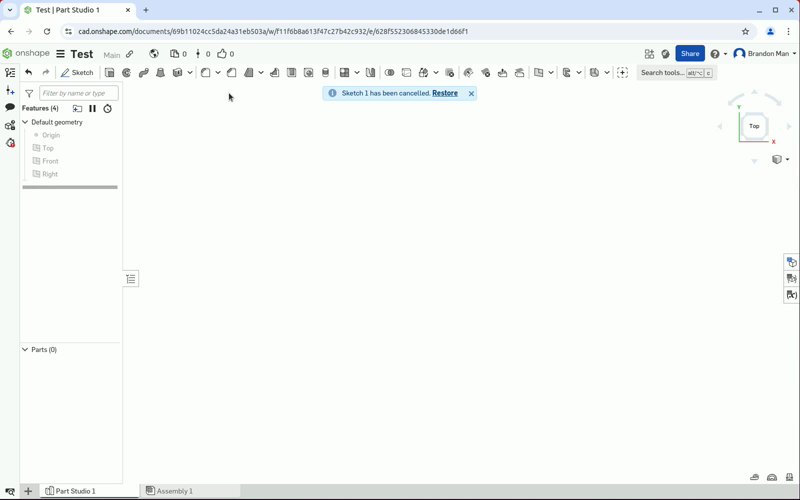
mouse_move(73, 352)
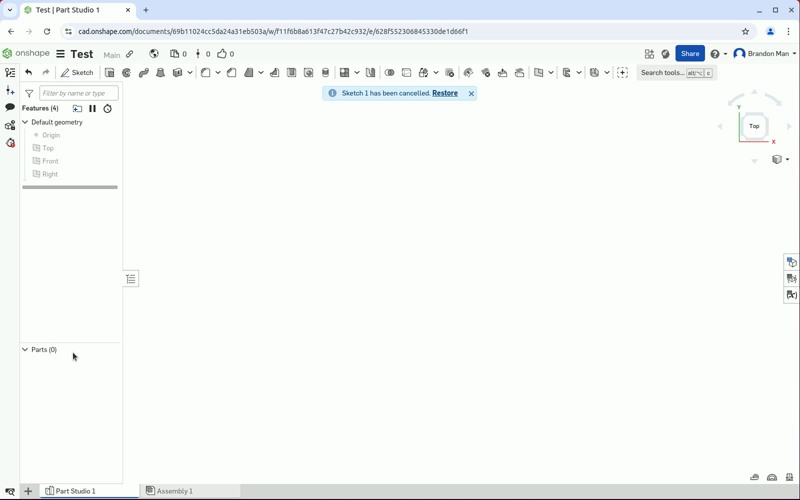
key(y)
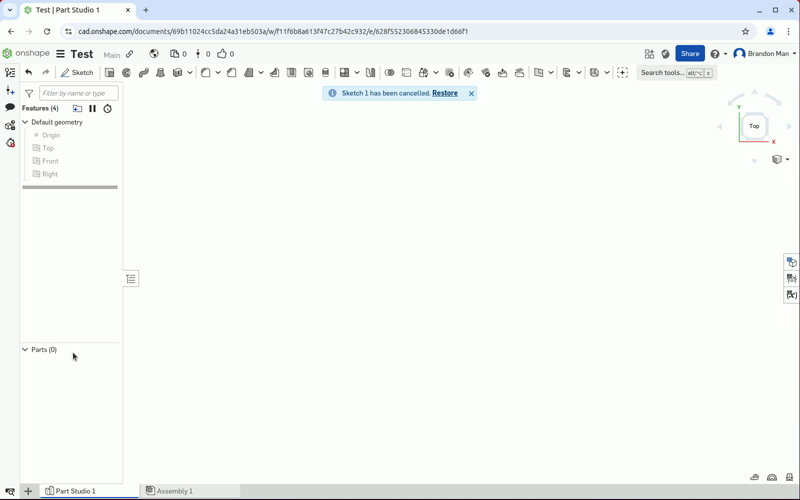
key(shift+p)
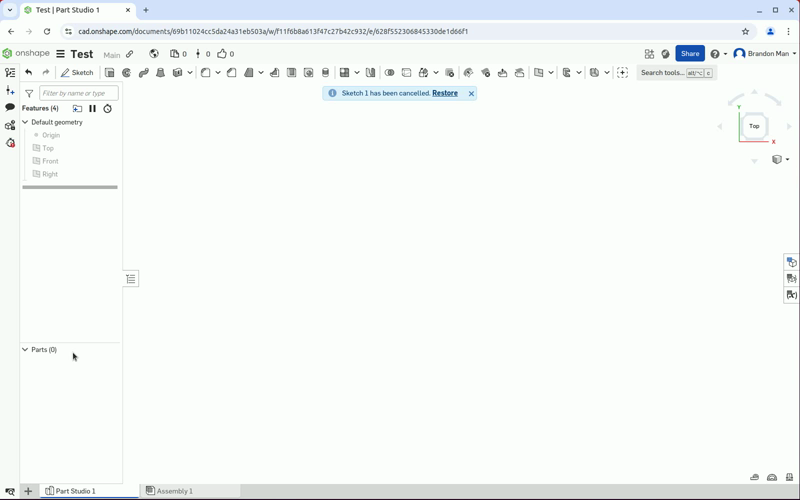
key(space)
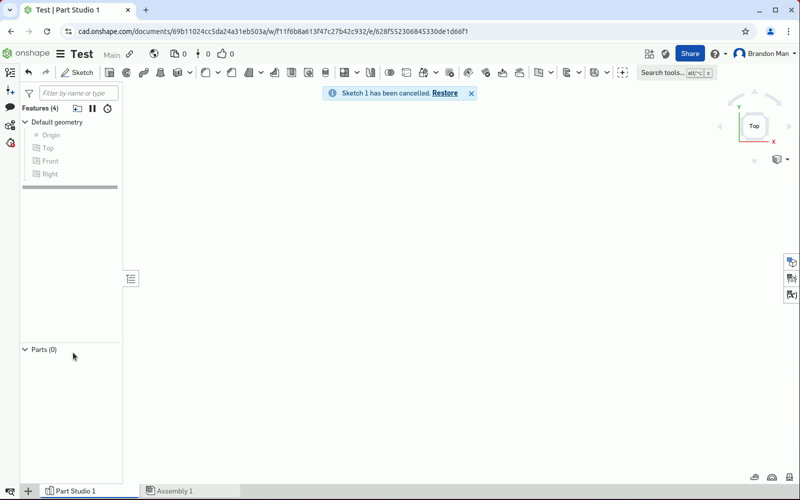
key_down(shift)
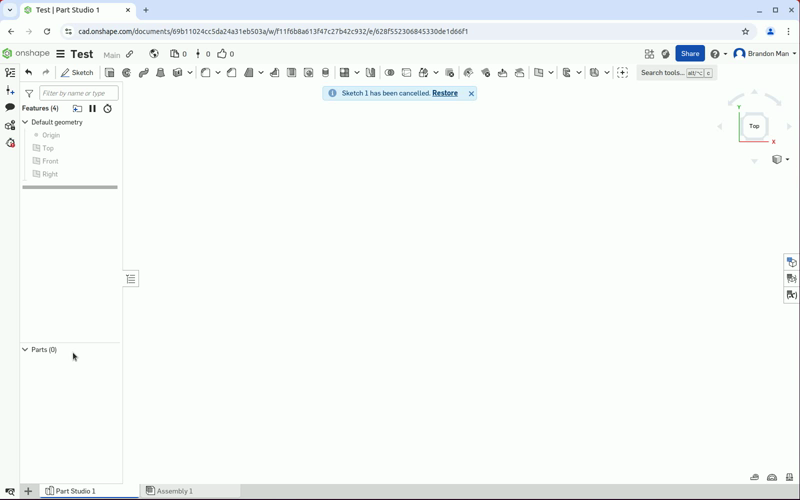
key(up)
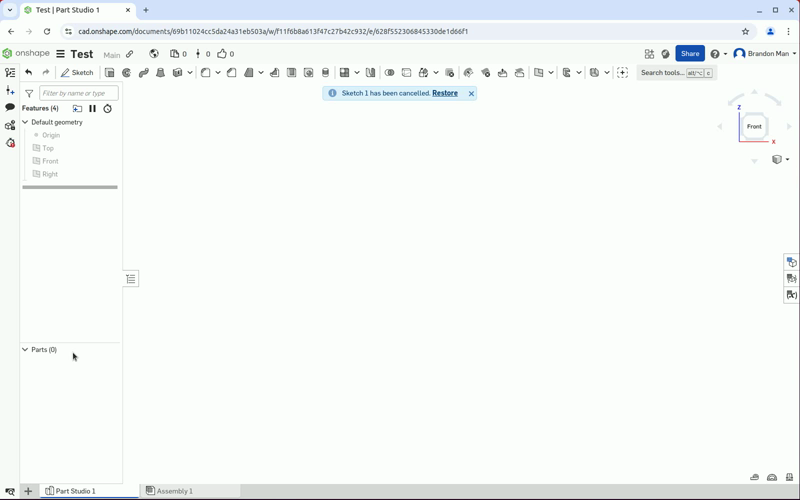
key_up(shift)
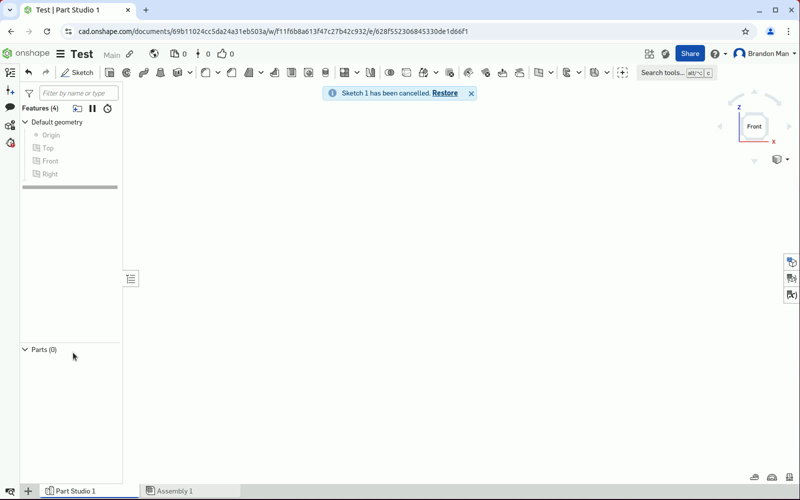
mouse_move(73, 352)
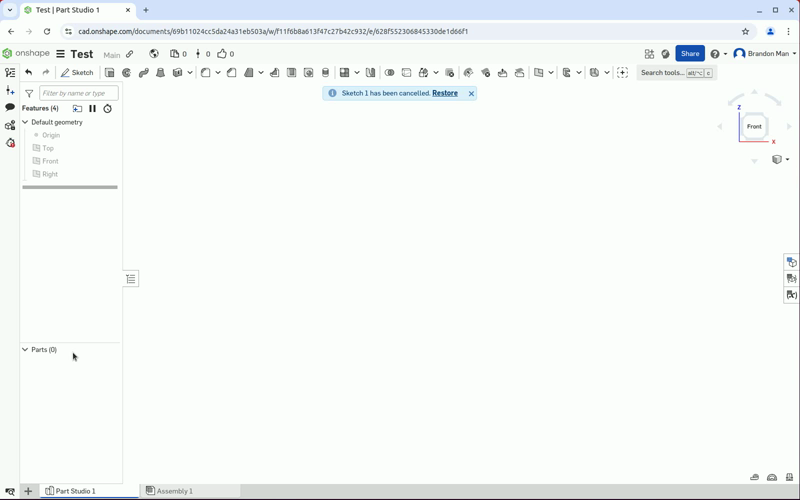
key(shift+y)
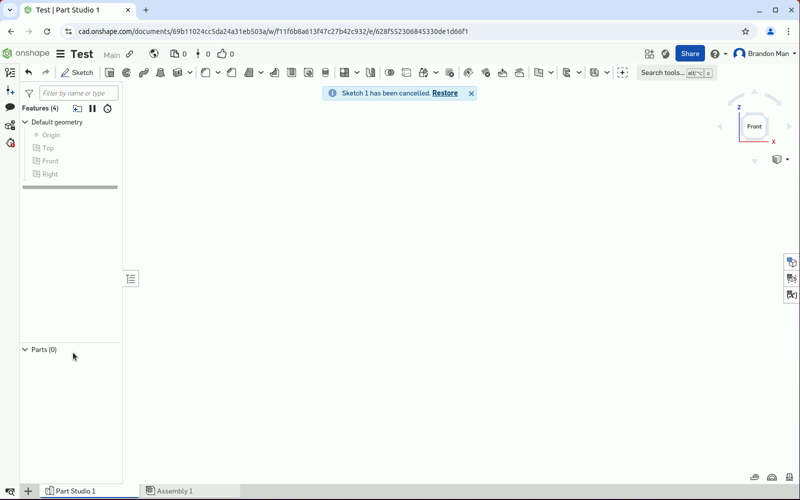
key(shift+s)
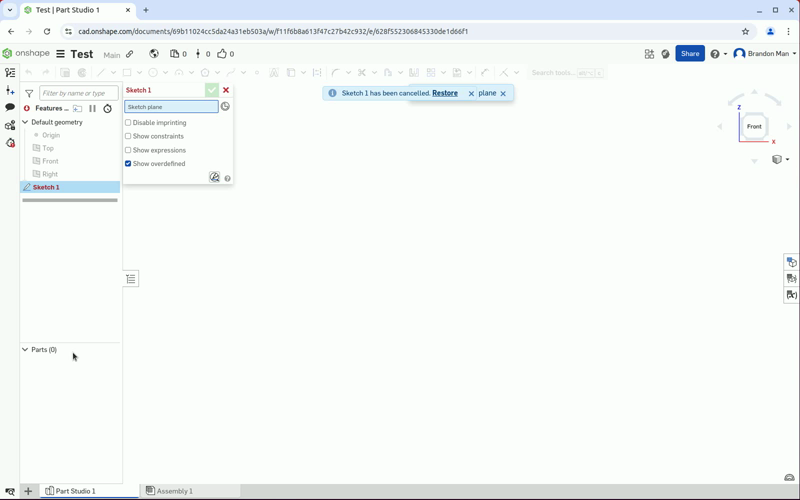
mouse_move(73, 163)
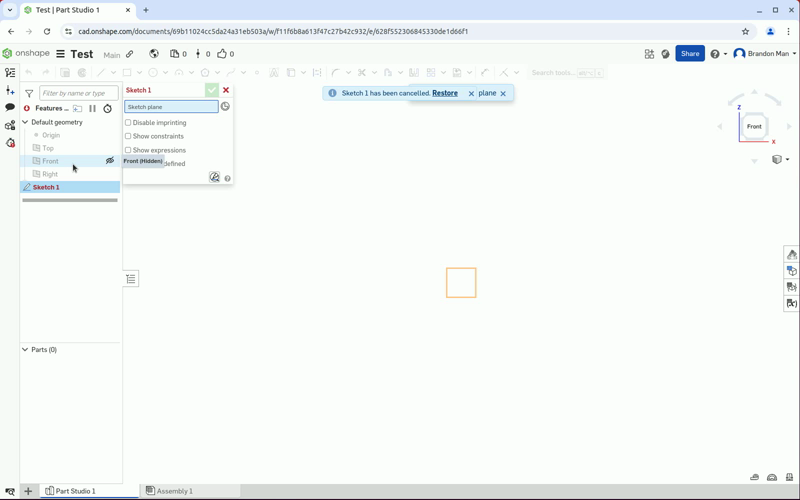
click(73, 163)
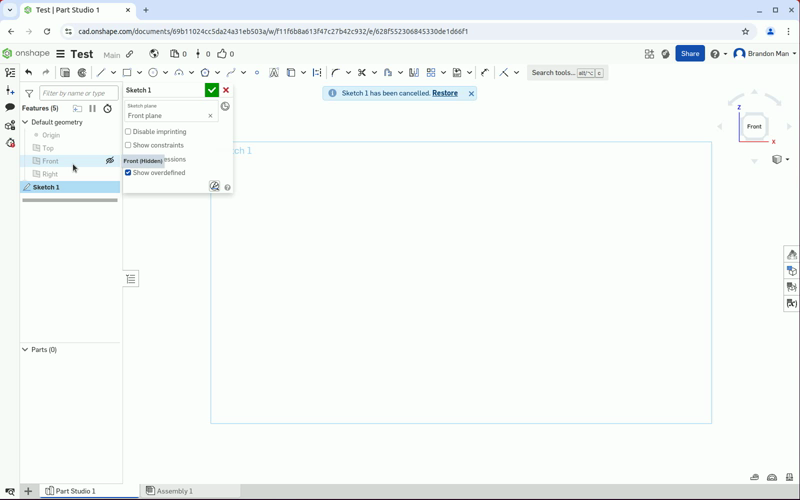
mouse_move(73, 352)
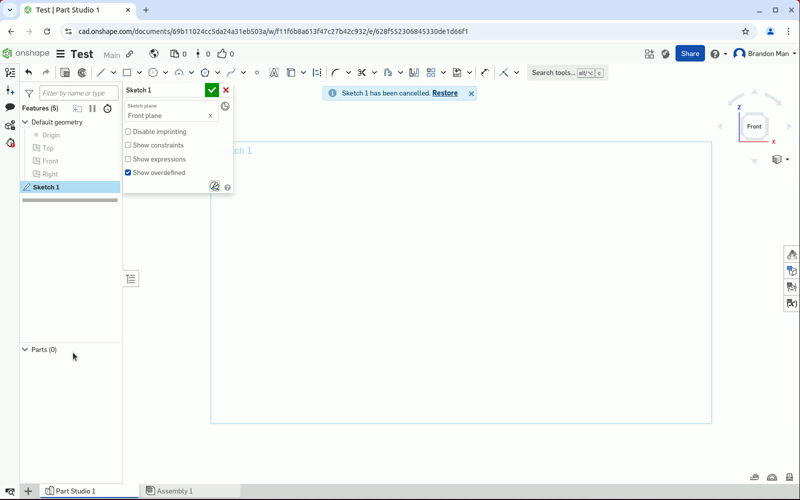
key(y)
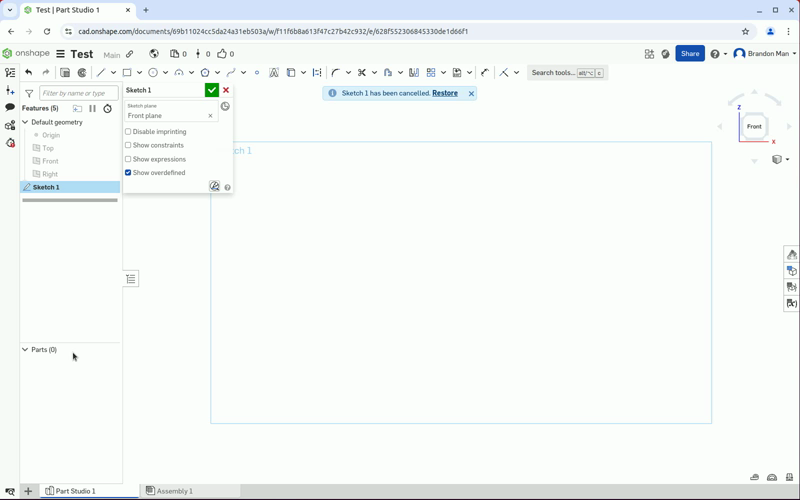
key(l)
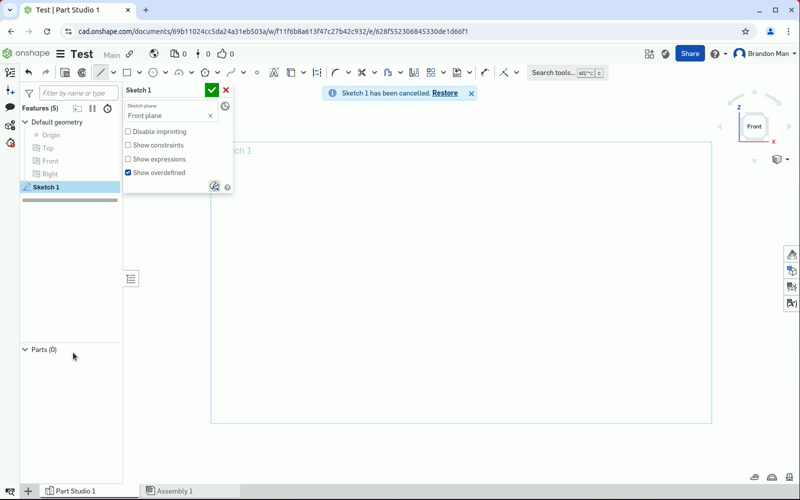
key_down(shift)
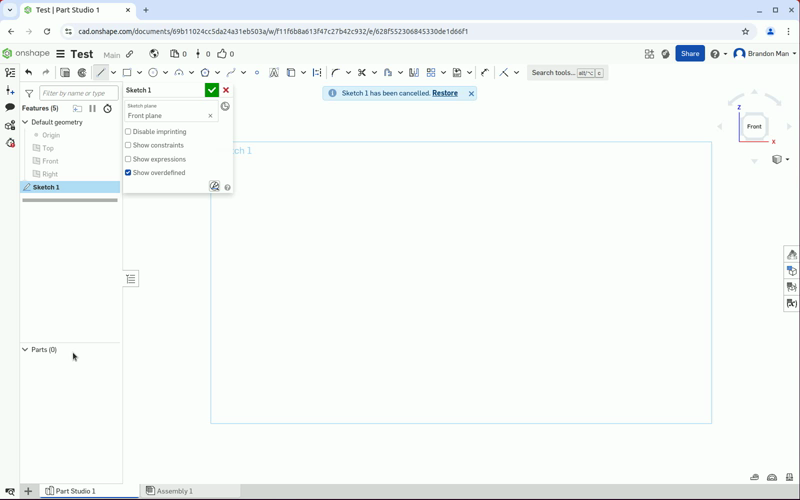
mouse_move(460, 282)
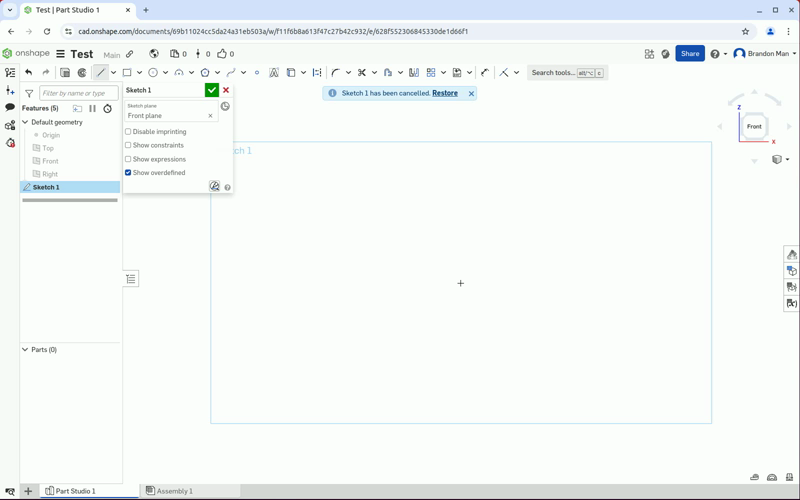
click(460, 282)
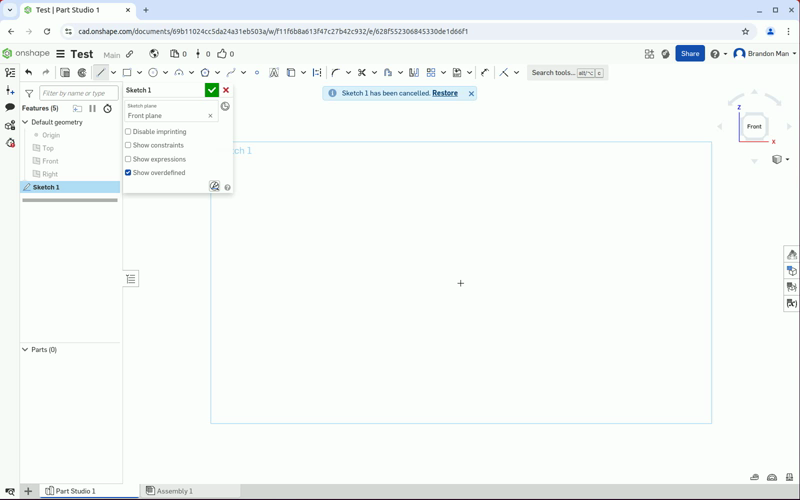
key_up(shift)
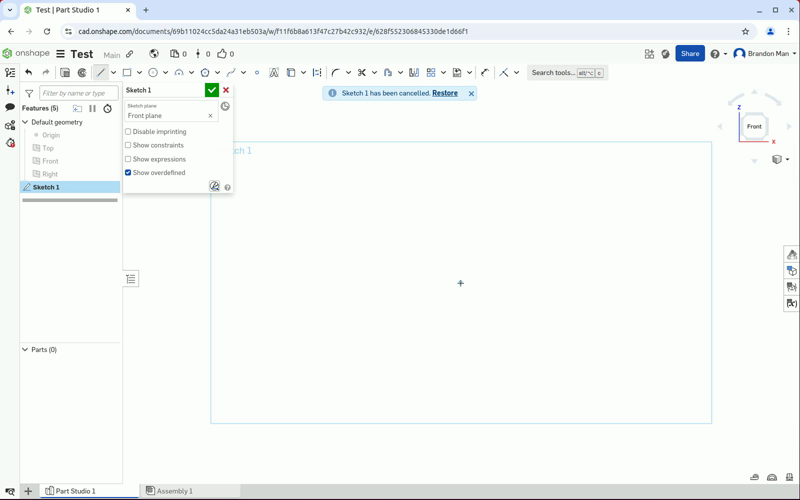
key_down(shift)
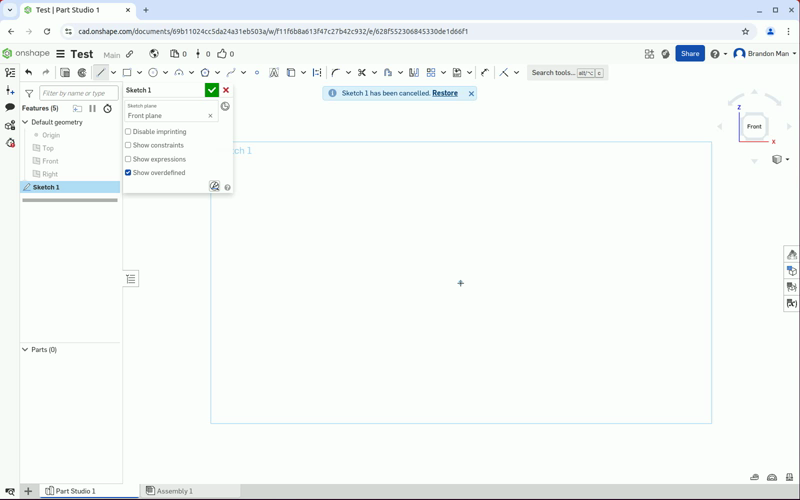
mouse_move(490, 282)
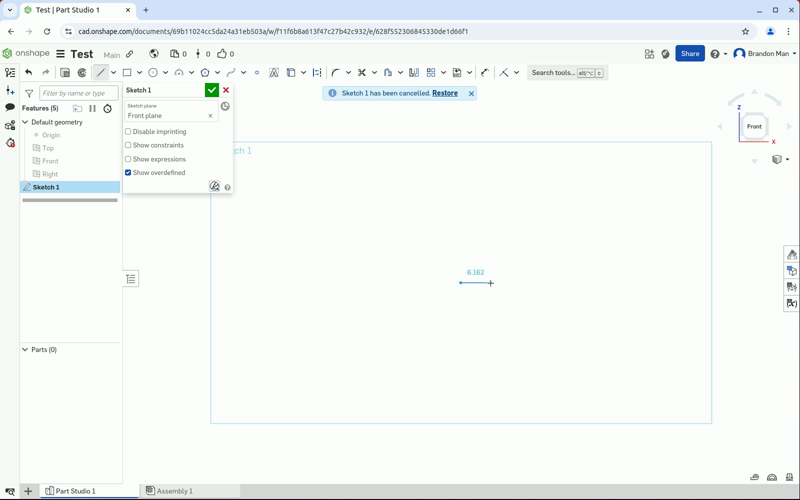
mouse_move(511, 282)
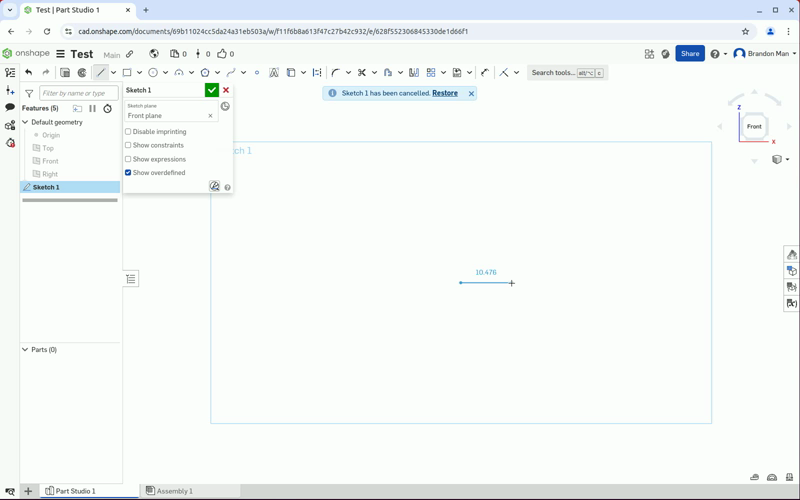
click(511, 282)
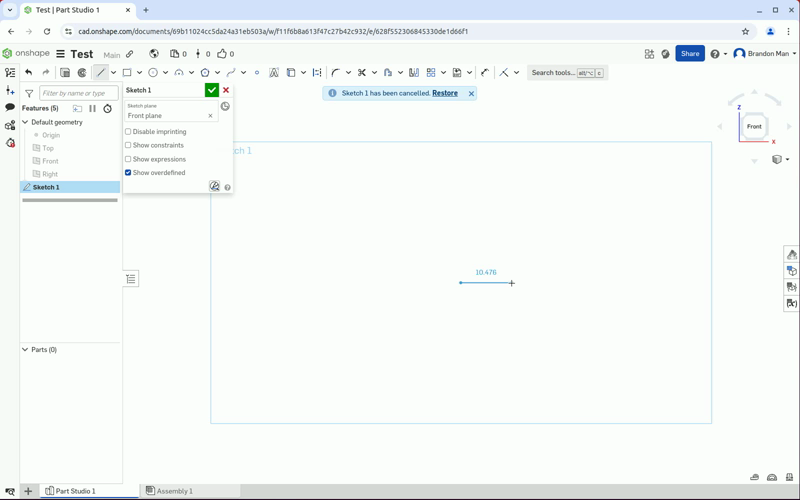
key_up(shift)
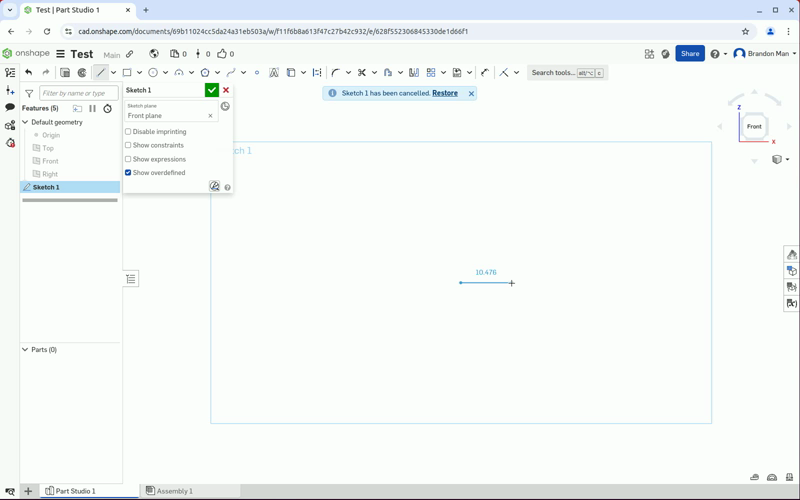
key_down(shift)
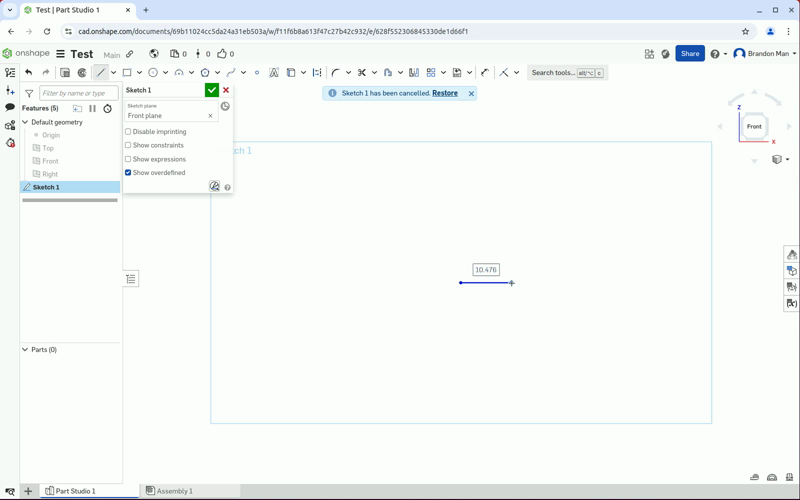
mouse_move(541, 282)
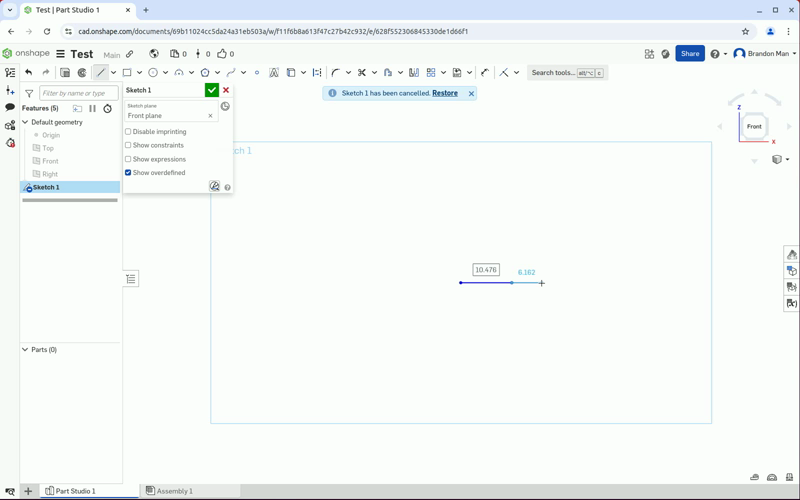
mouse_move(511, 249)
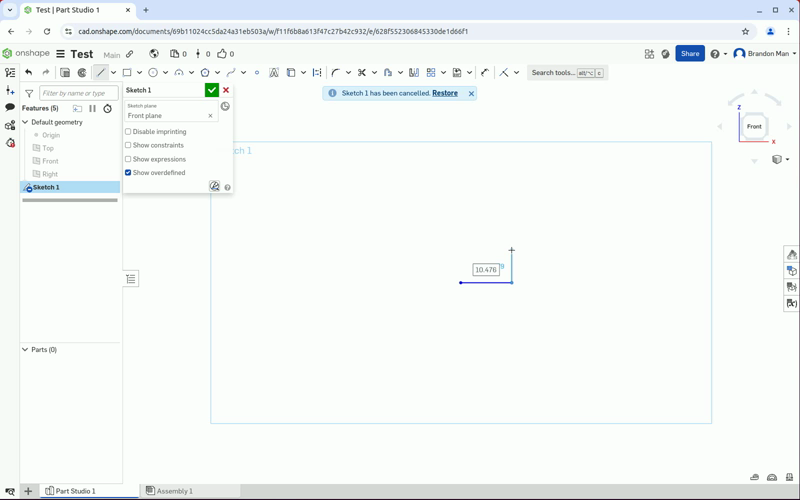
click(511, 249)
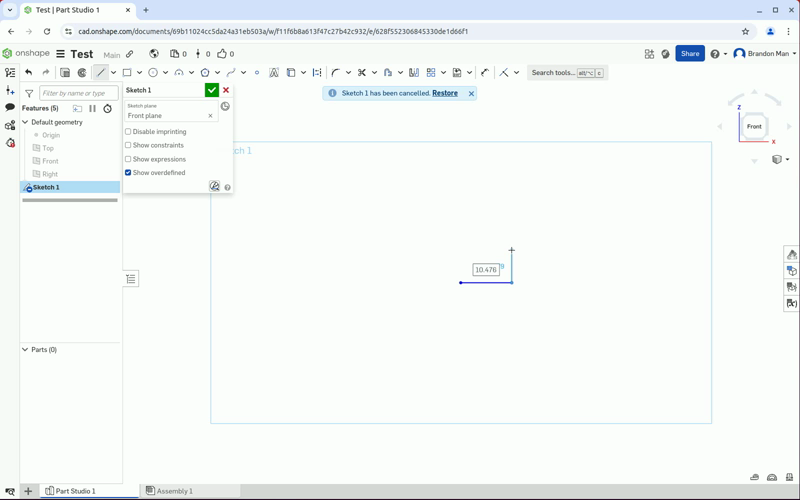
key_up(shift)
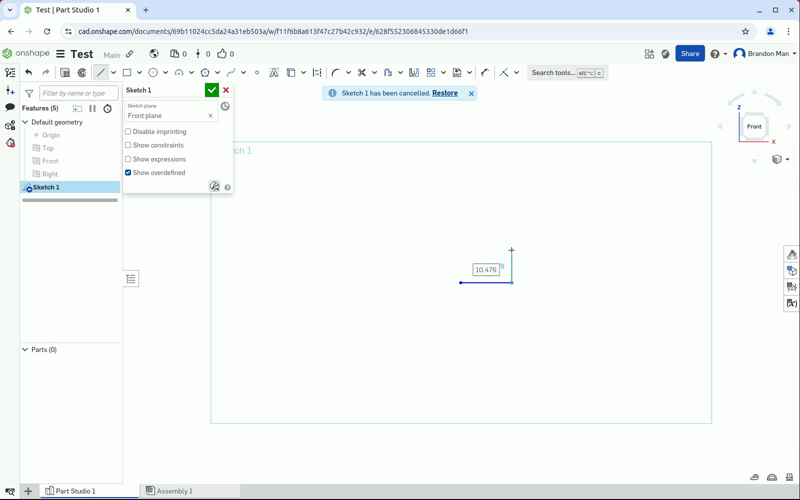
key_down(shift)
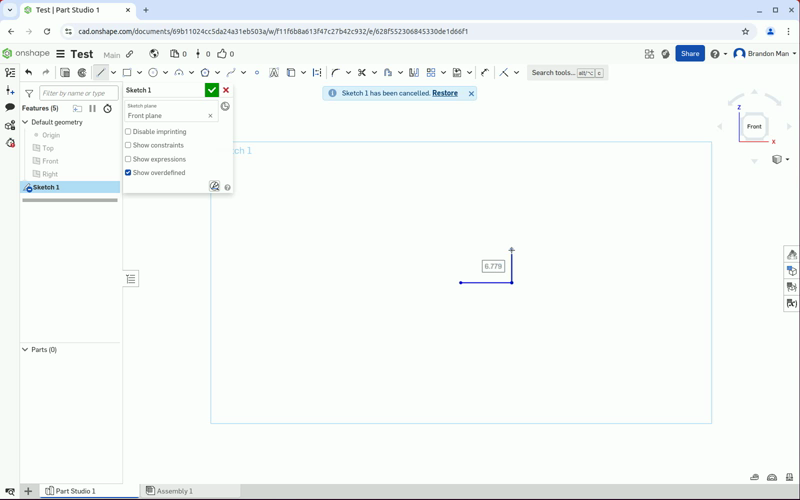
mouse_move(541, 249)
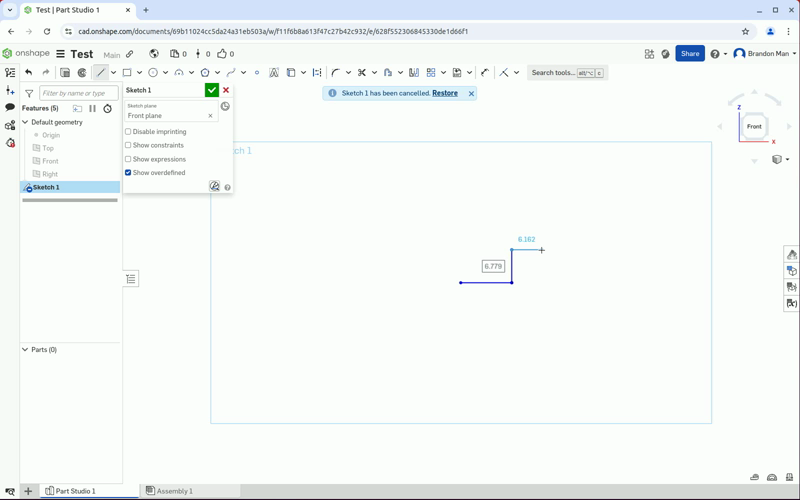
mouse_move(498, 249)
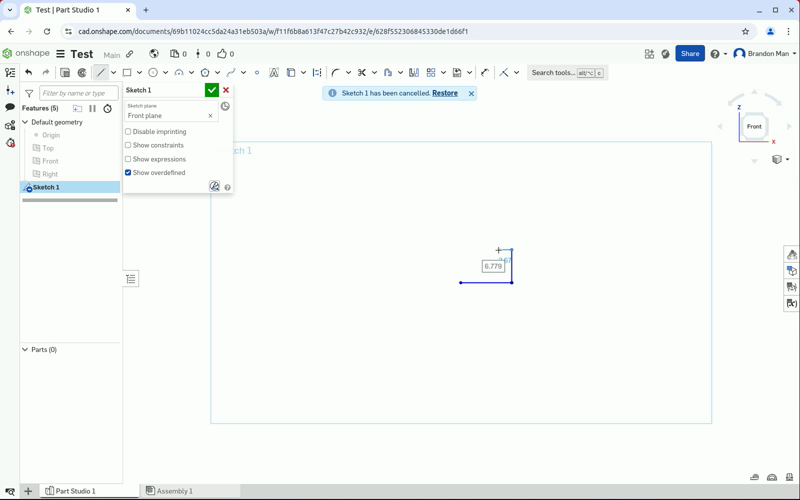
click(498, 249)
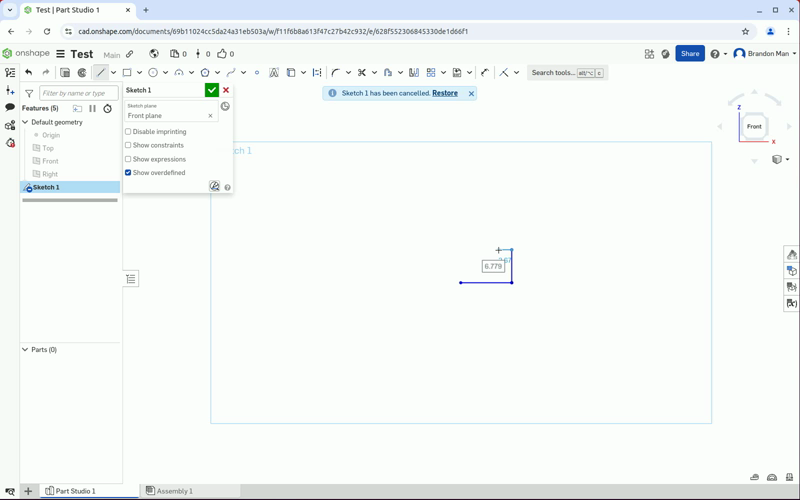
key_up(shift)
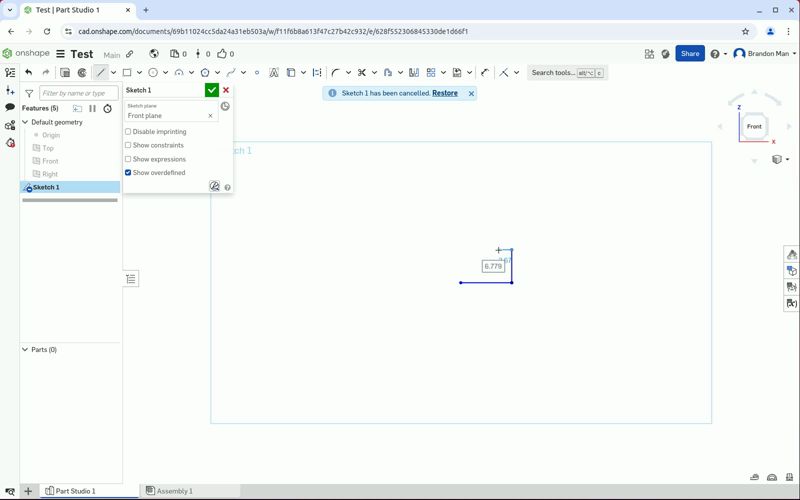
key_down(shift)
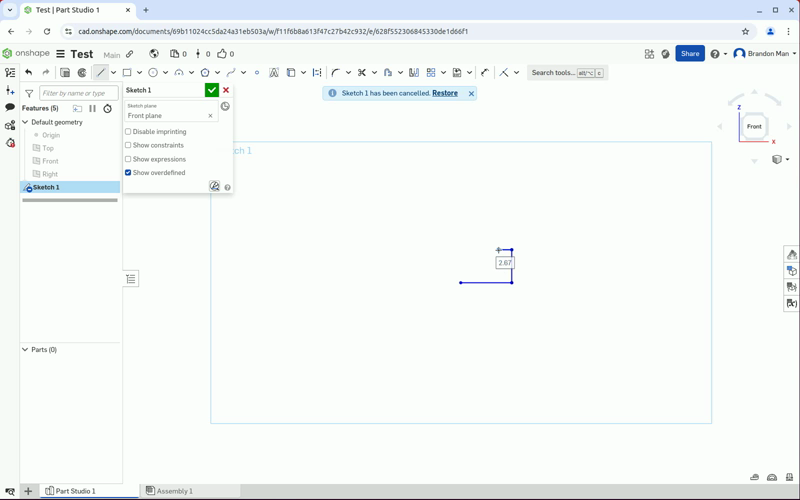
mouse_move(528, 249)
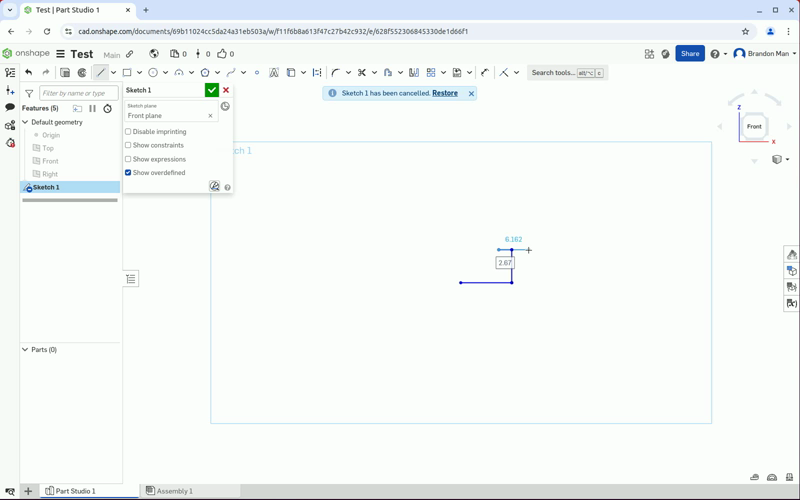
mouse_move(498, 204)
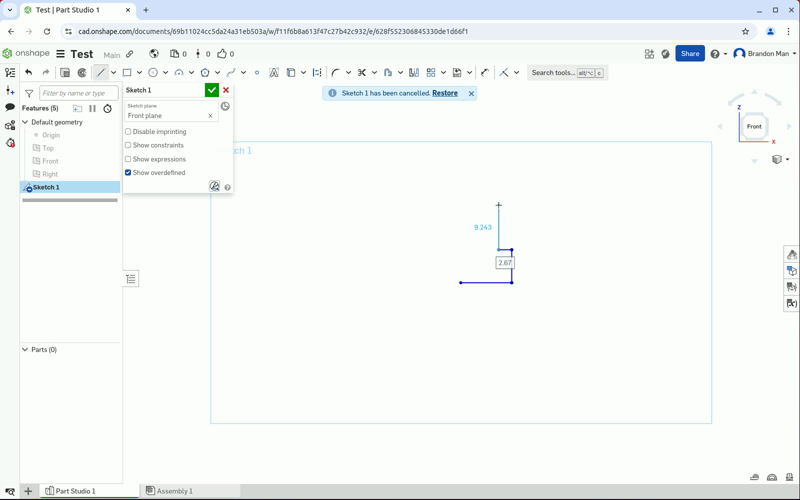
click(498, 204)
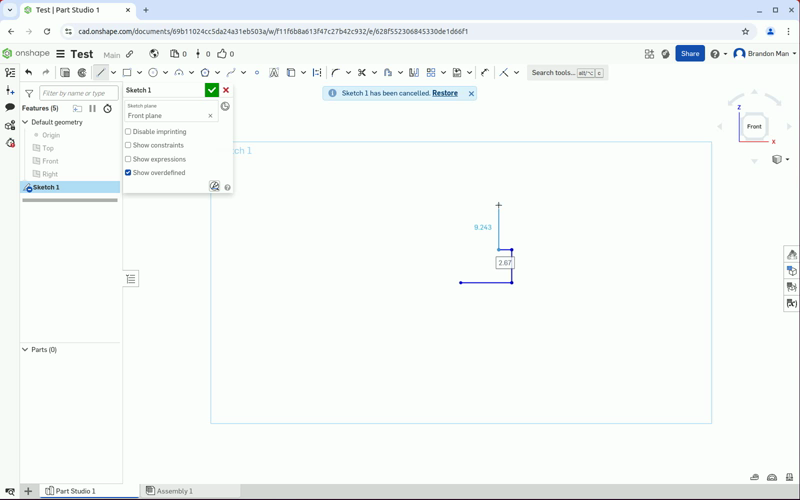
key_up(shift)
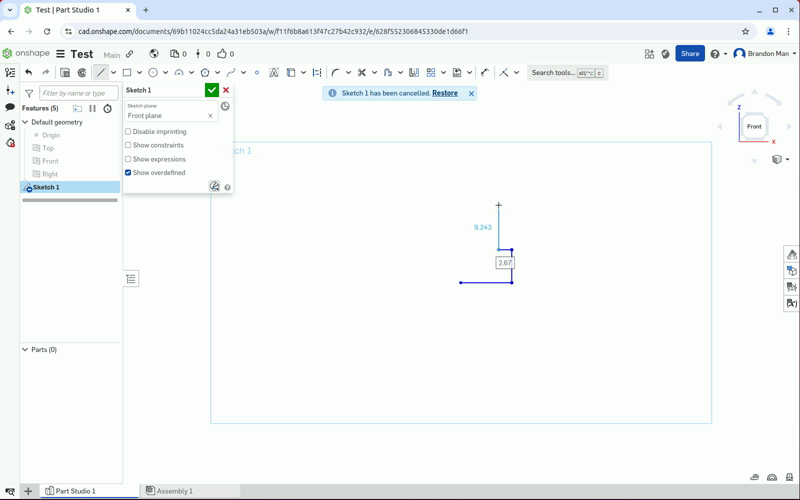
key_down(shift)
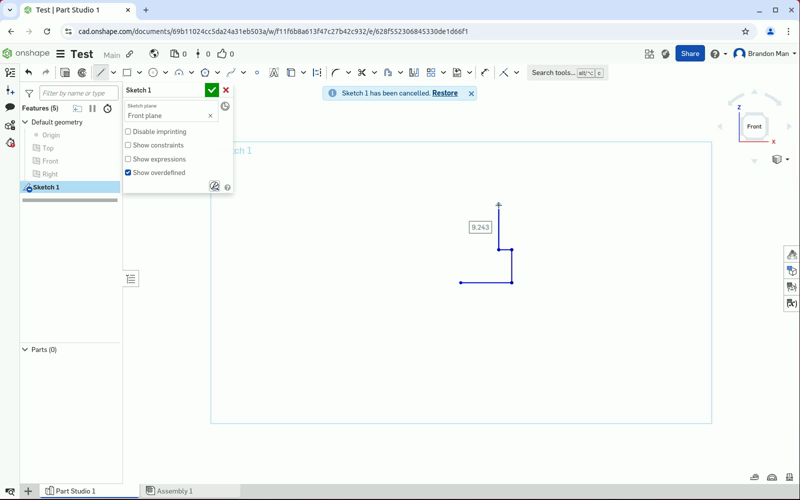
mouse_move(528, 204)
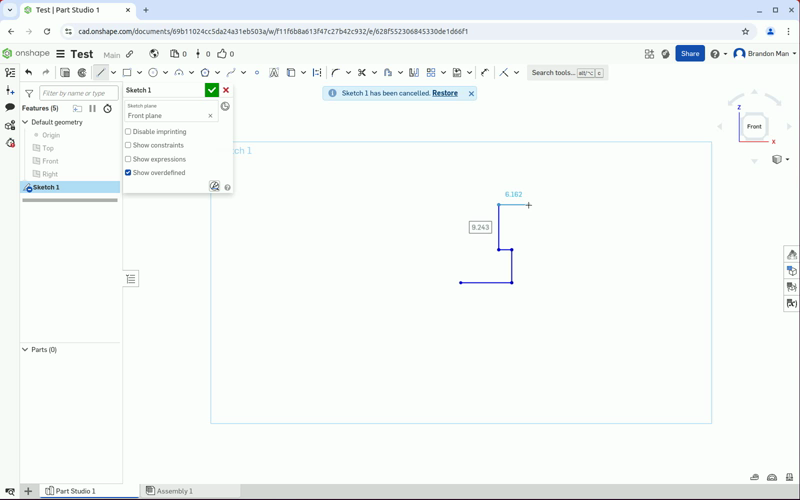
mouse_move(511, 204)
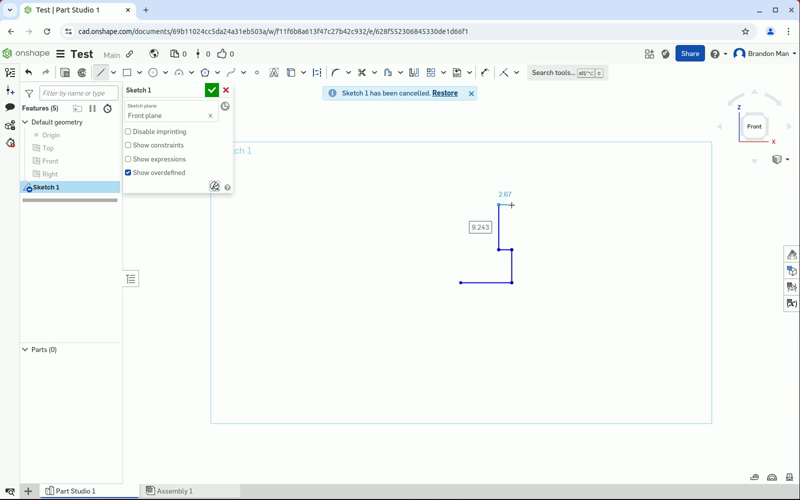
click(511, 204)
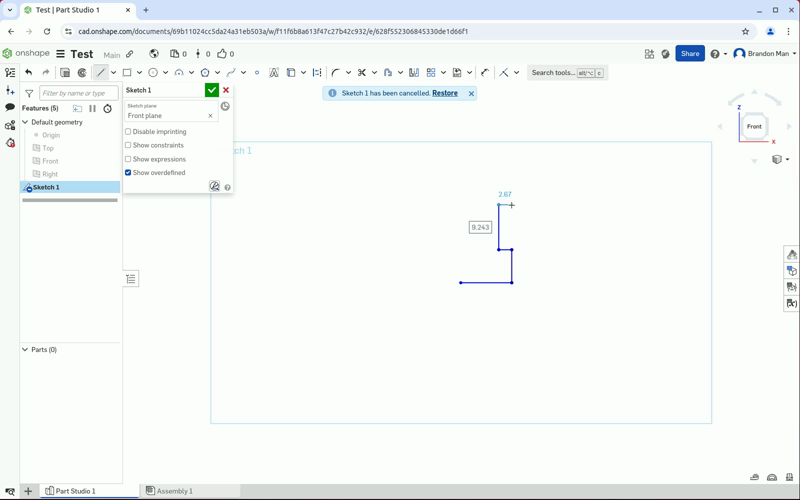
key_up(shift)
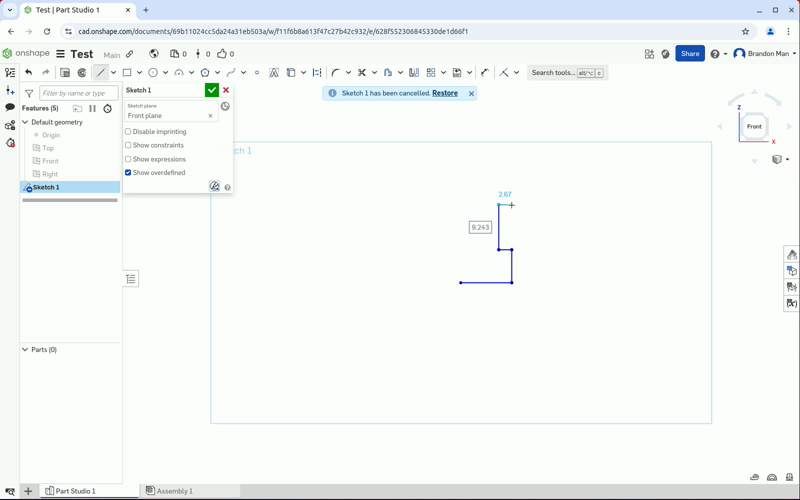
key_down(shift)
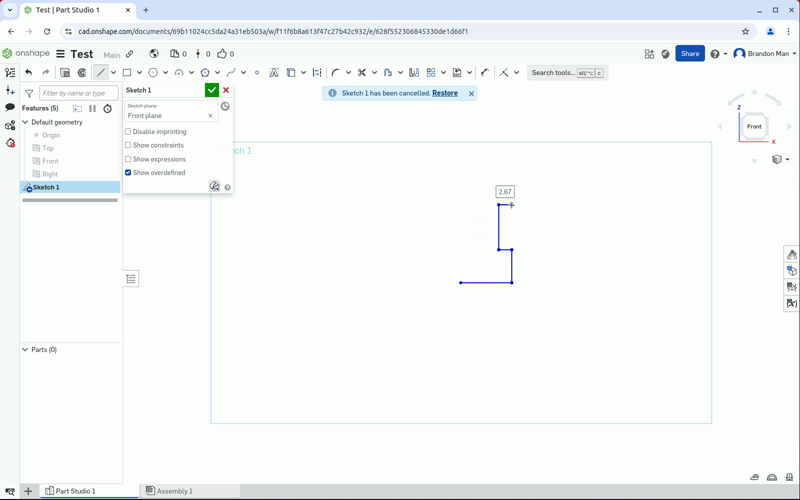
mouse_move(541, 204)
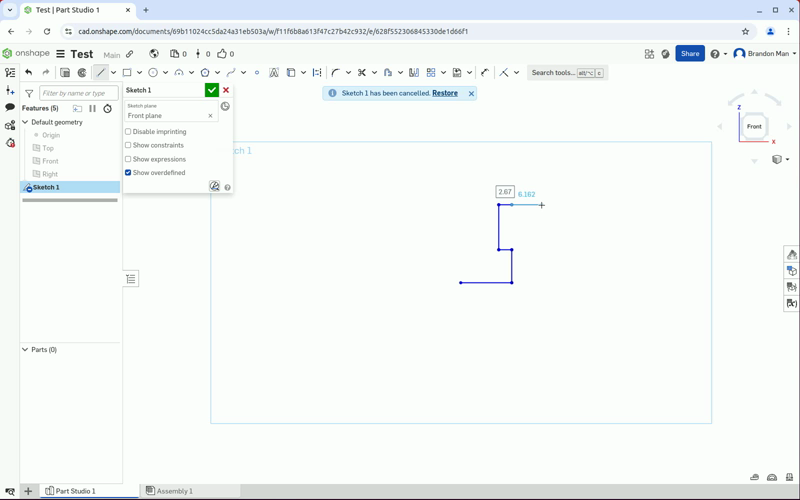
mouse_move(511, 170)
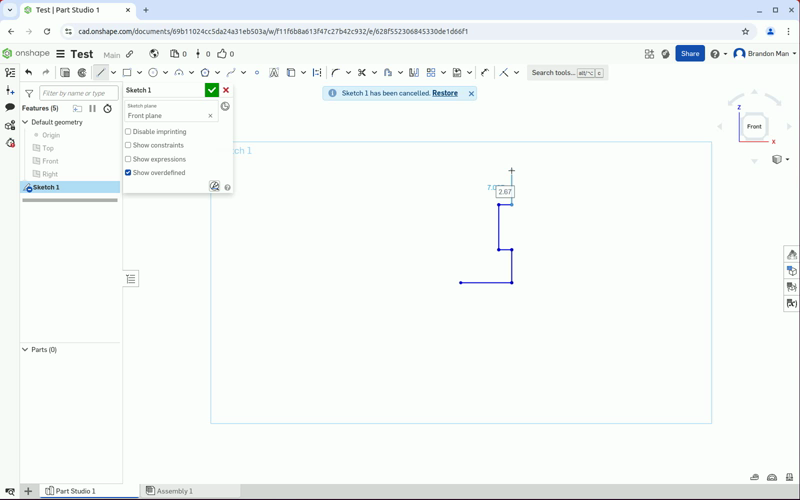
click(511, 170)
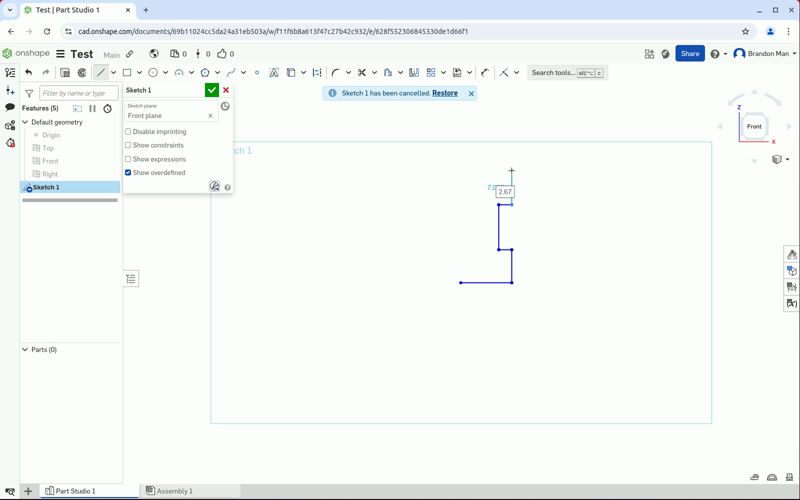
key_up(shift)
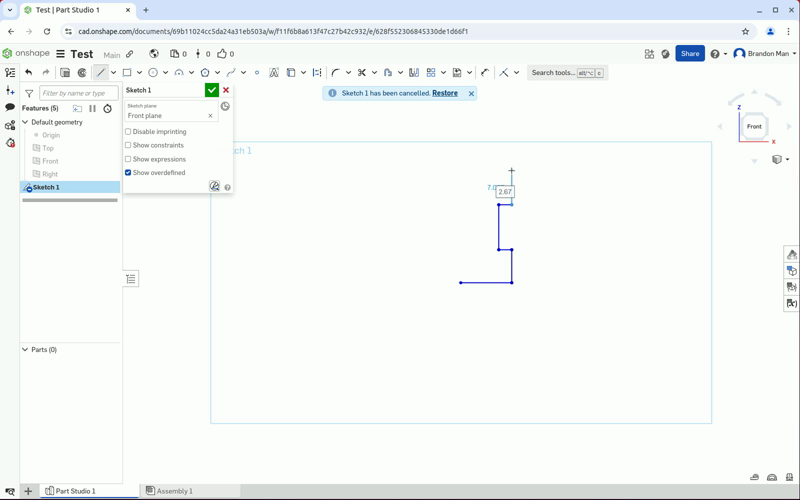
key_down(shift)
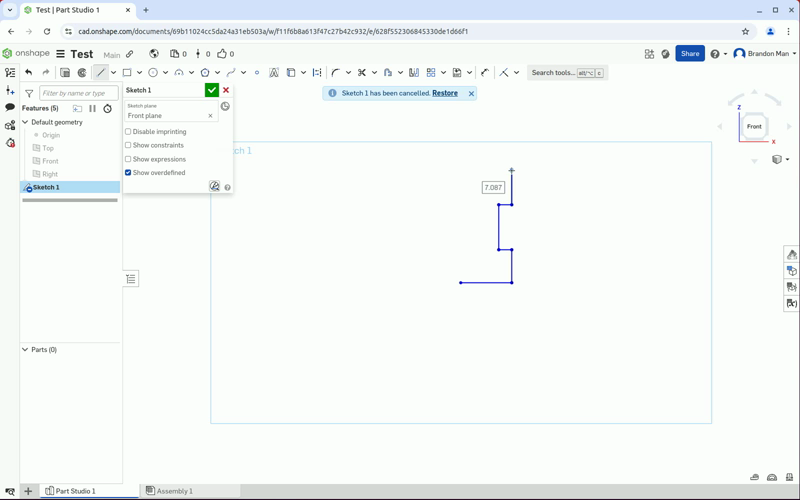
mouse_move(541, 170)
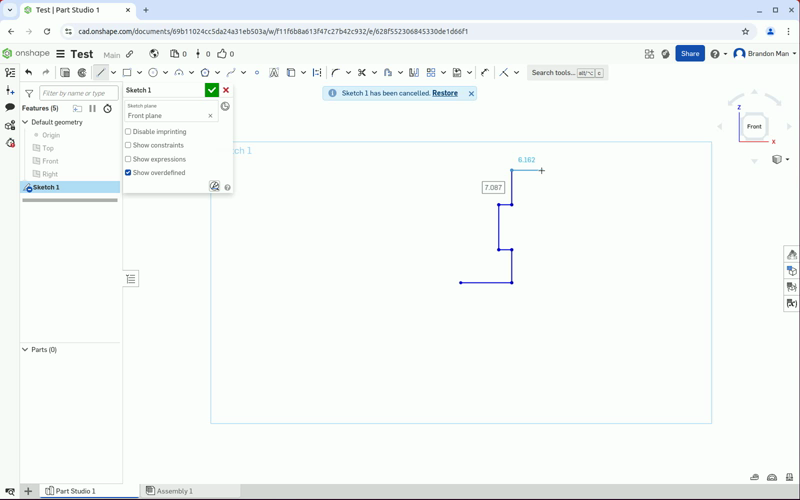
mouse_move(460, 170)
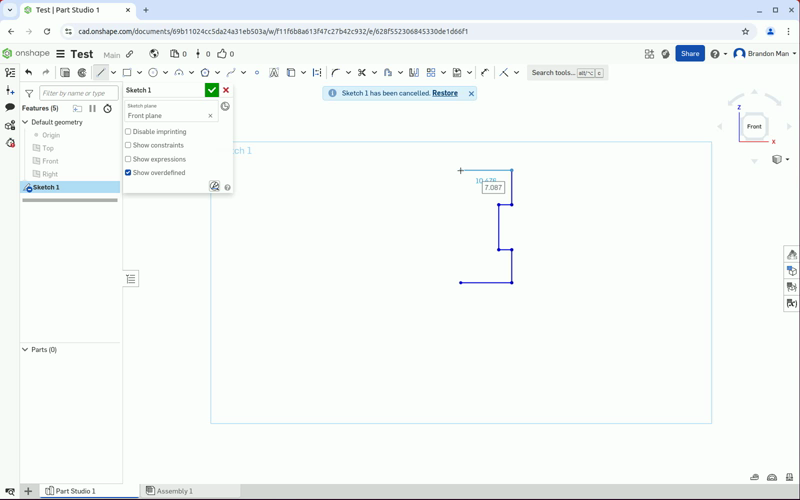
click(460, 170)
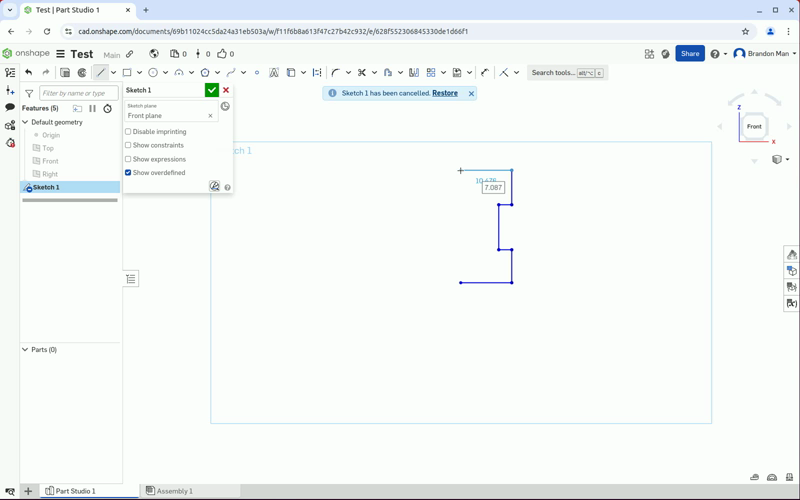
key_up(shift)
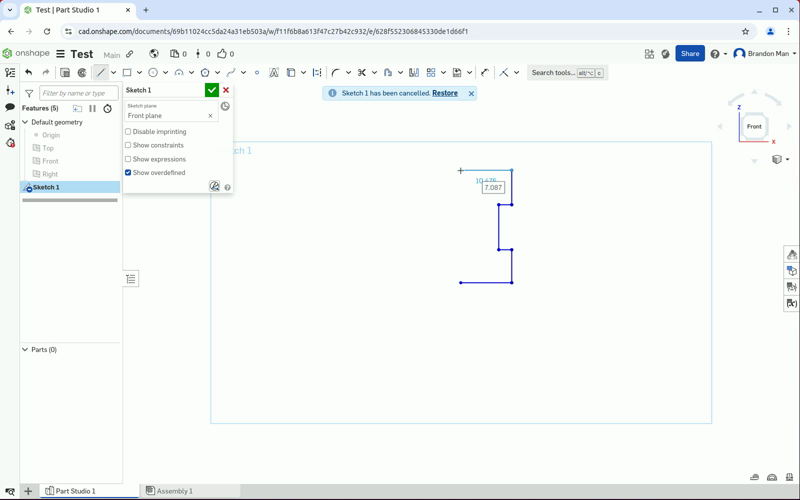
key_down(shift)
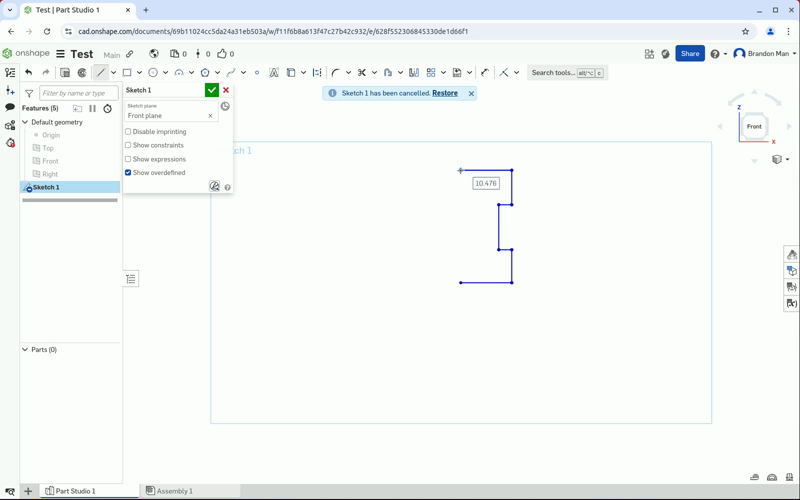
mouse_move(460, 282)
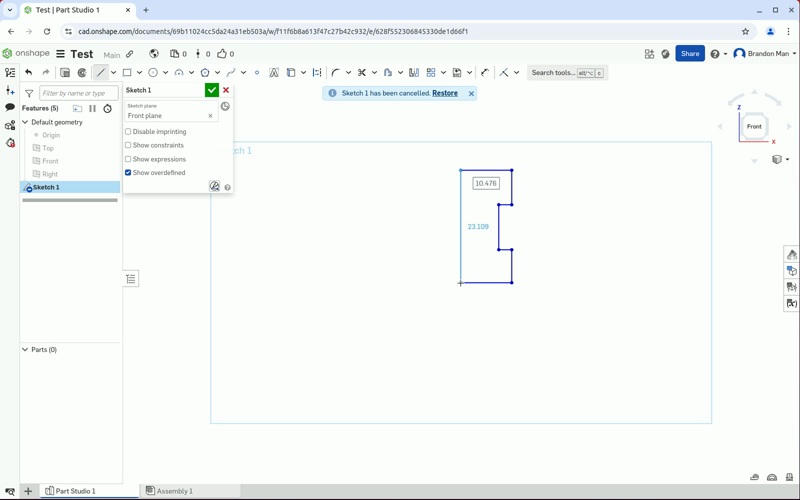
key_up(shift)
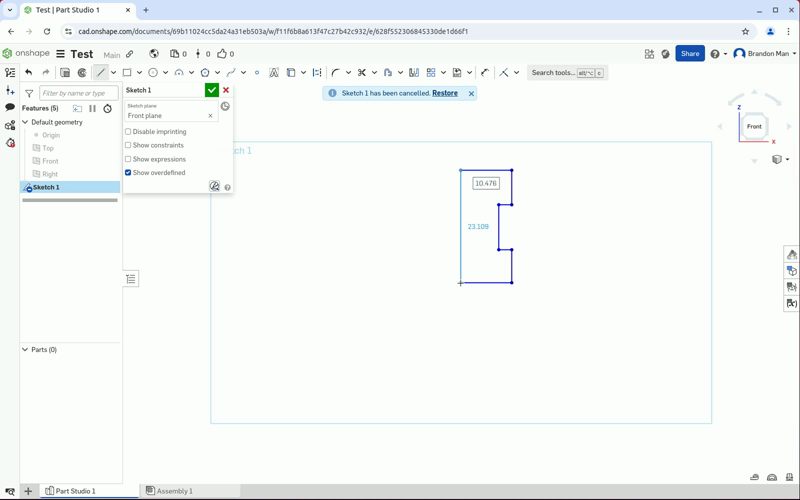
click(460, 282)
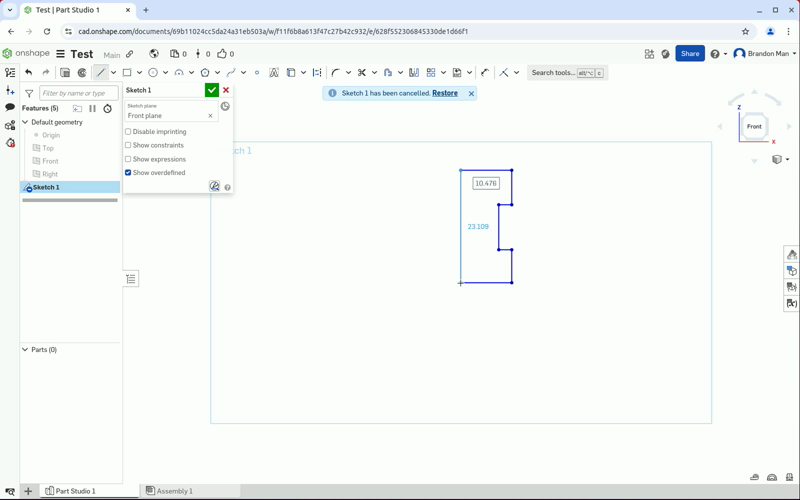
key(esc)
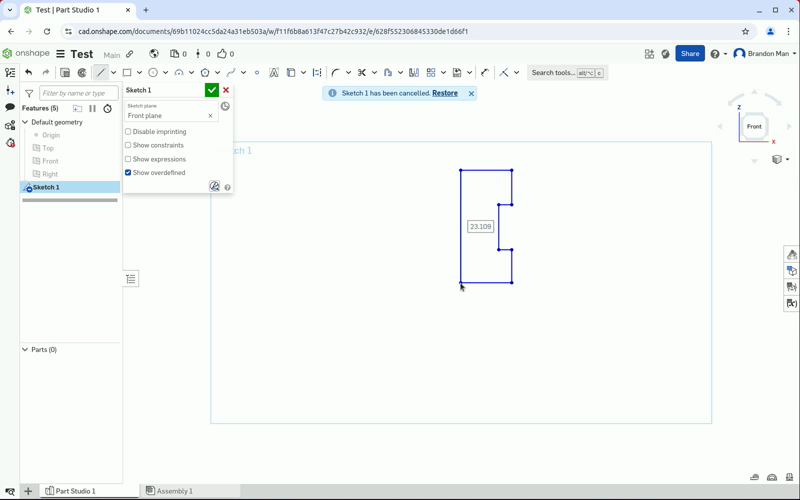
mouse_move(476, 192)
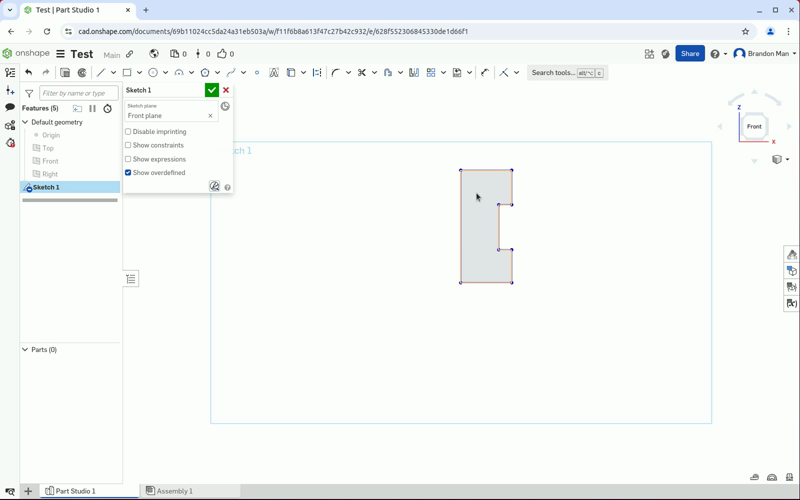
click(476, 192)
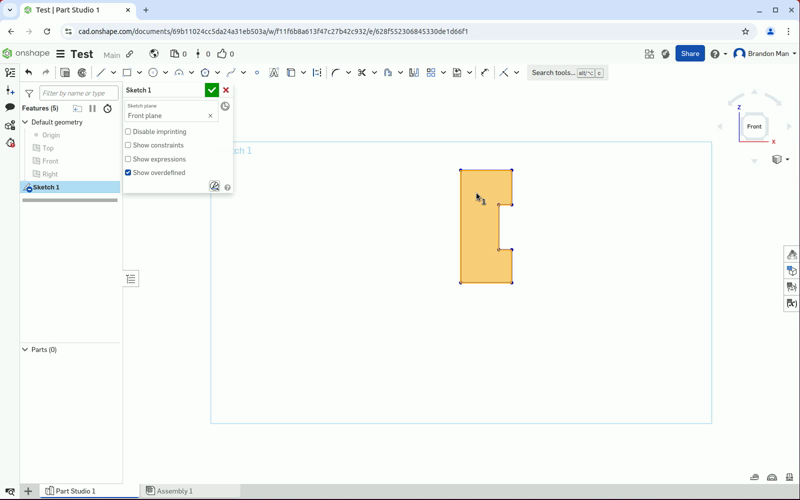
mouse_move(73, 352)
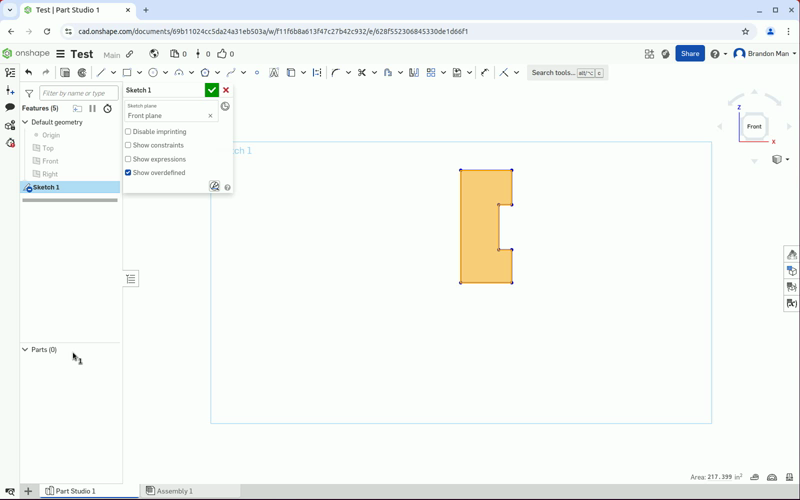
key(shift+y)
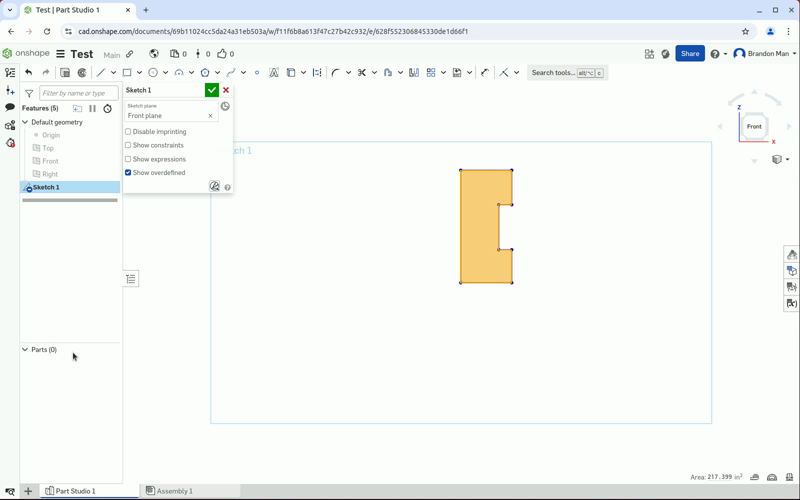
key(shift+e)
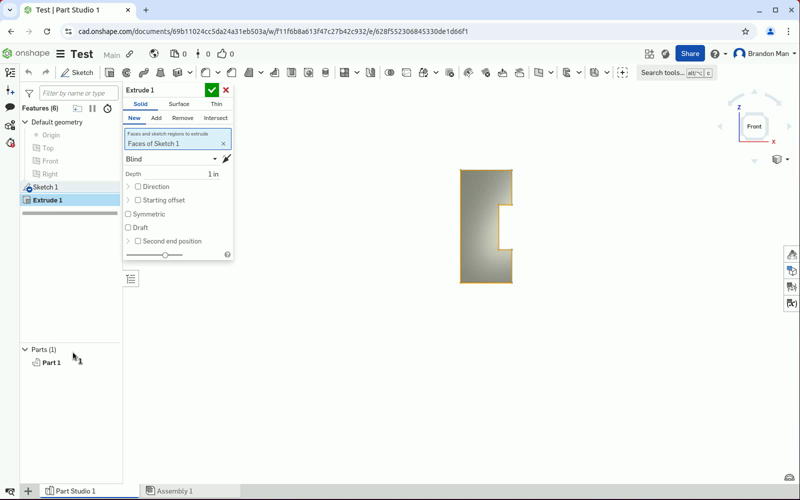
mouse_move(143, 106)
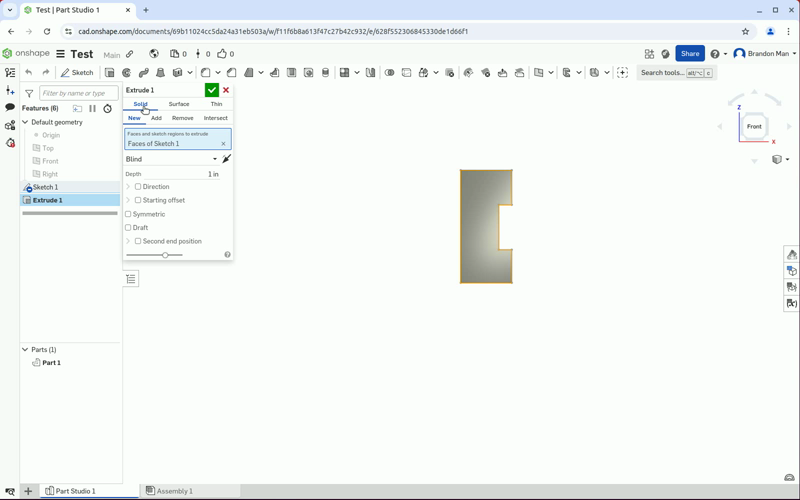
click(143, 106)
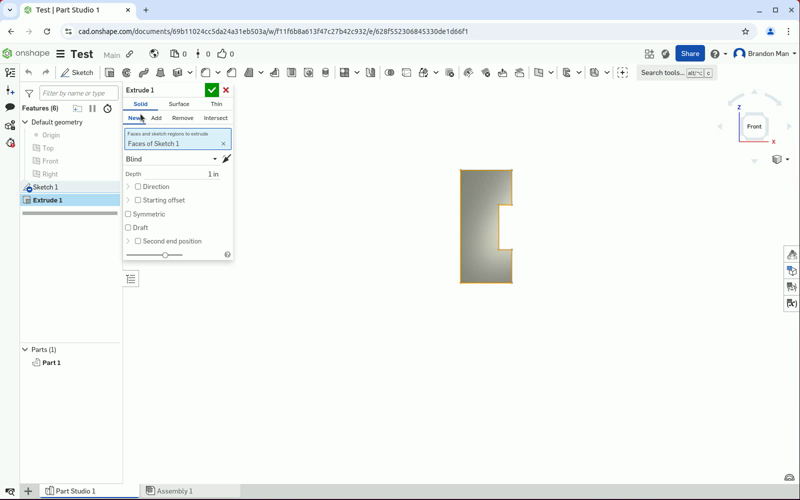
mouse_move(137, 120)
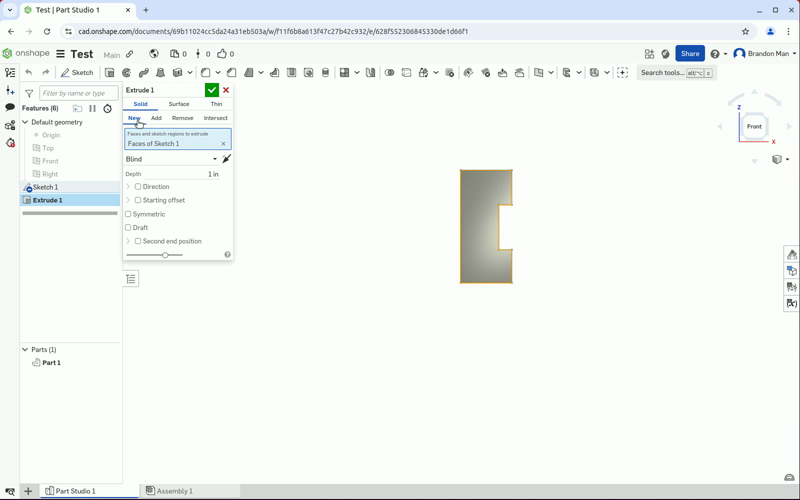
click(137, 120)
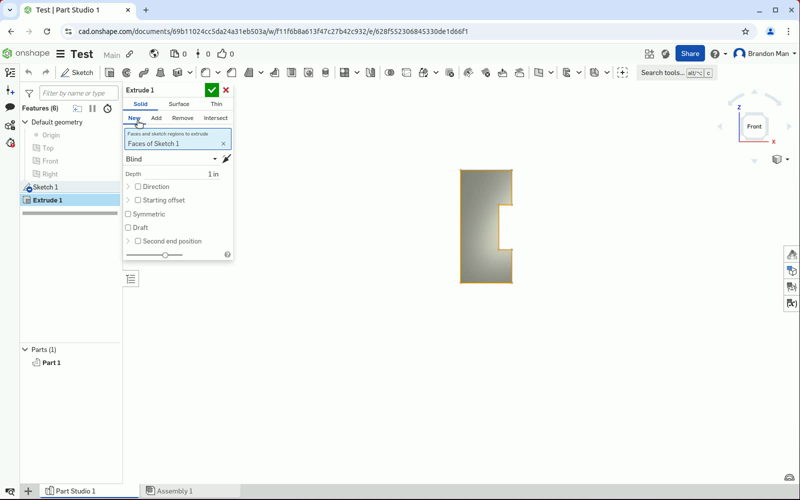
key(tab, 4)
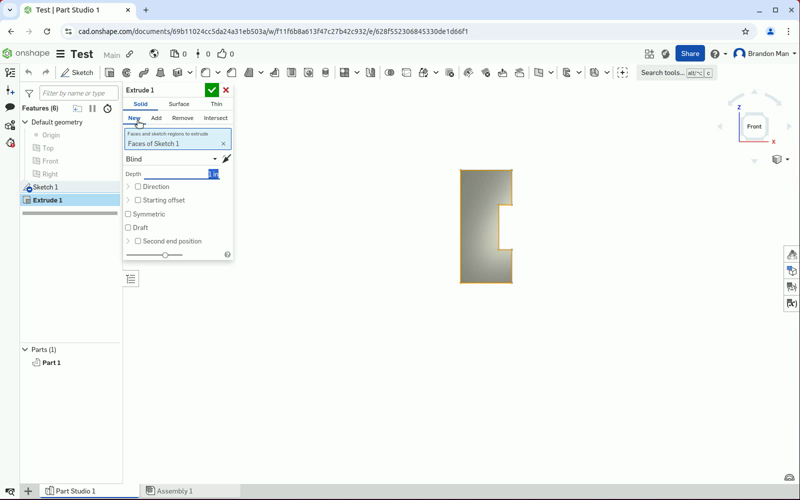
text(0.722)
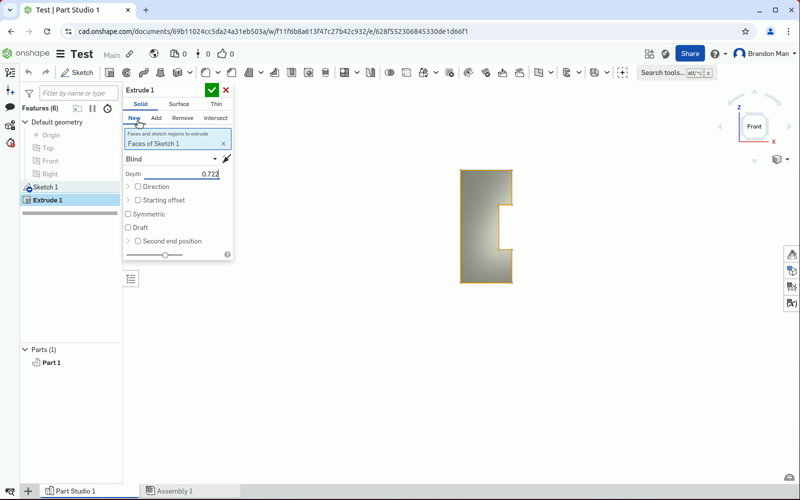
key(enter)
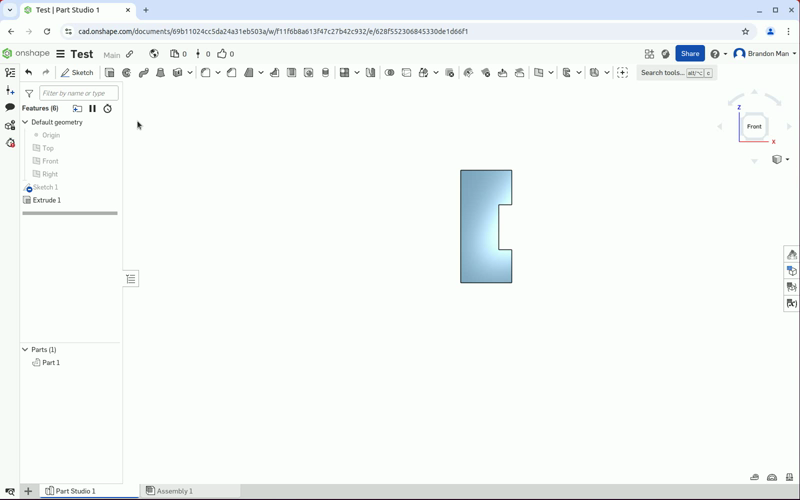
key(shift+h)
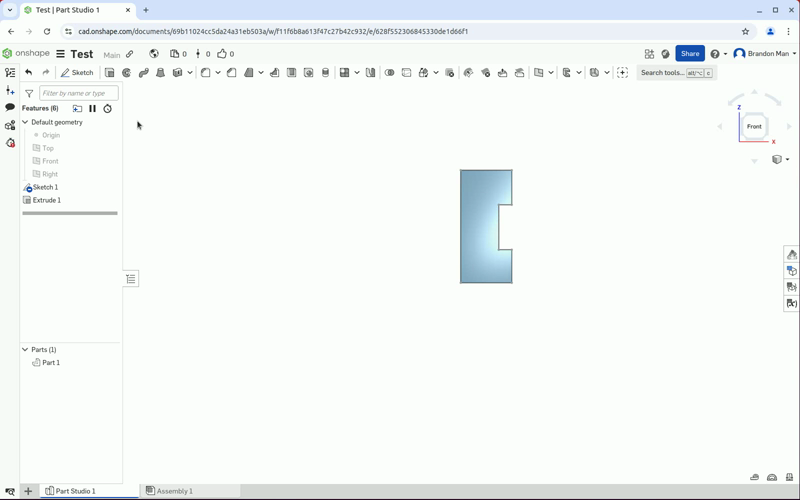
key(shift+h)
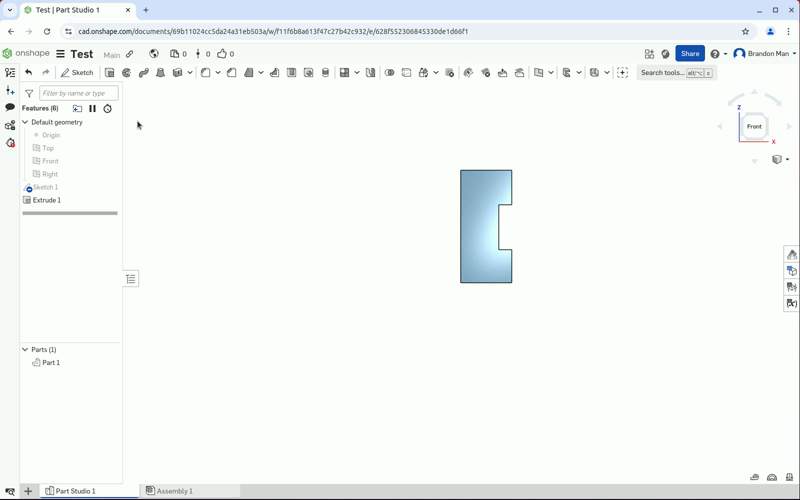
mouse_move(73, 189)
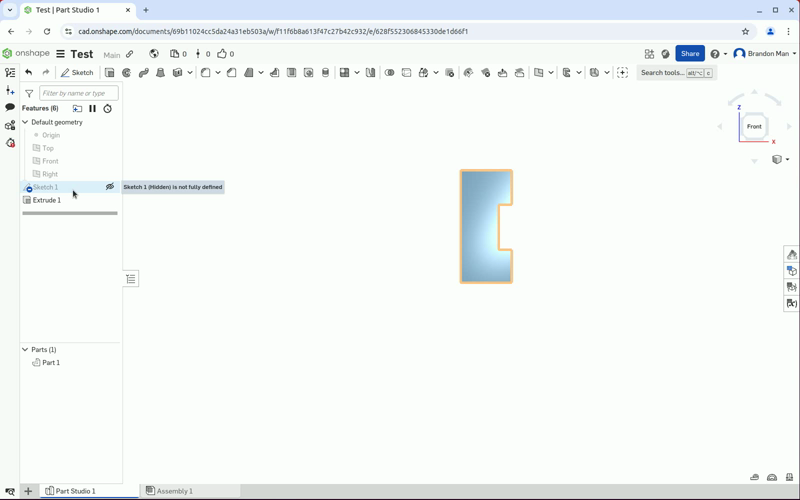
click(73, 189)
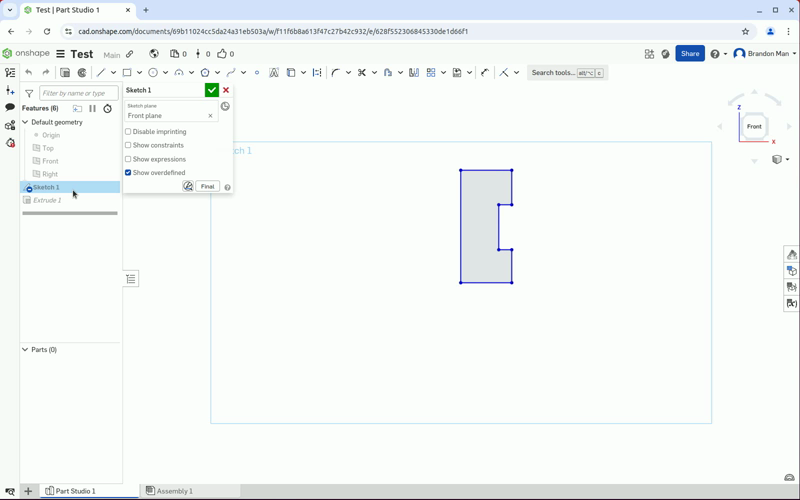
mouse_move(229, 92)
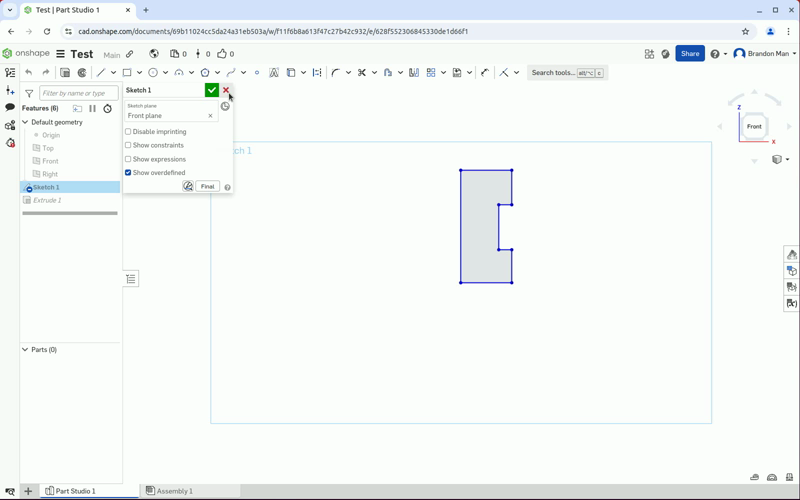
click(229, 92)
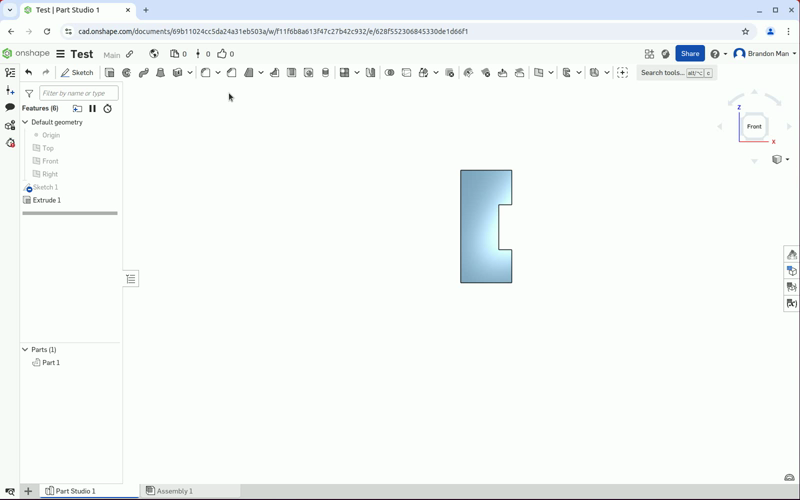
mouse_move(73, 352)
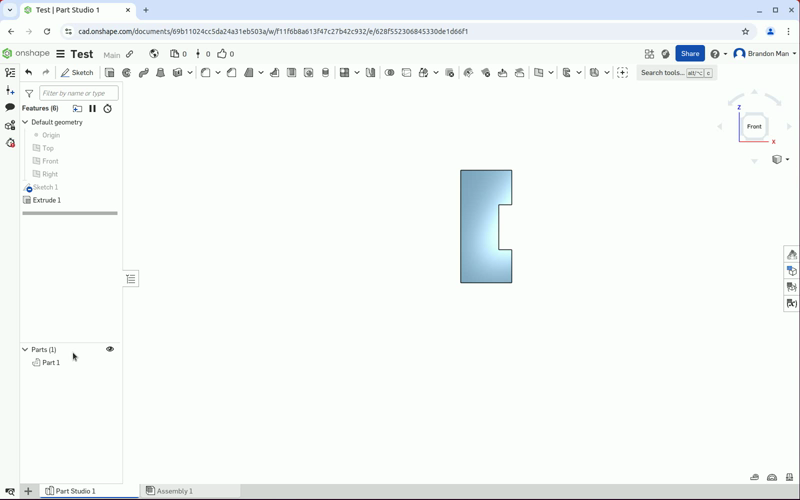
key(y)
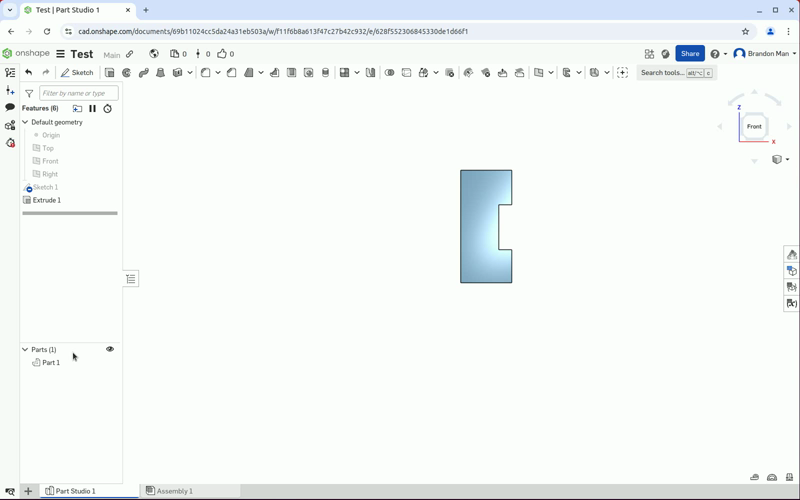
key(shift+p)
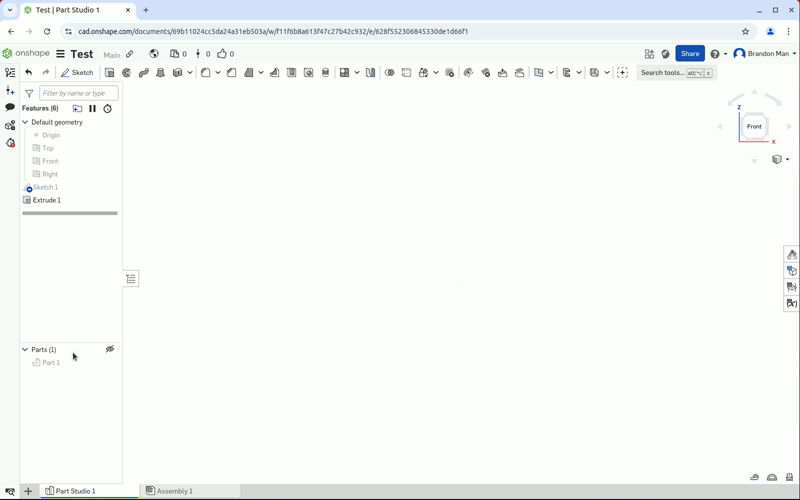
key(space)
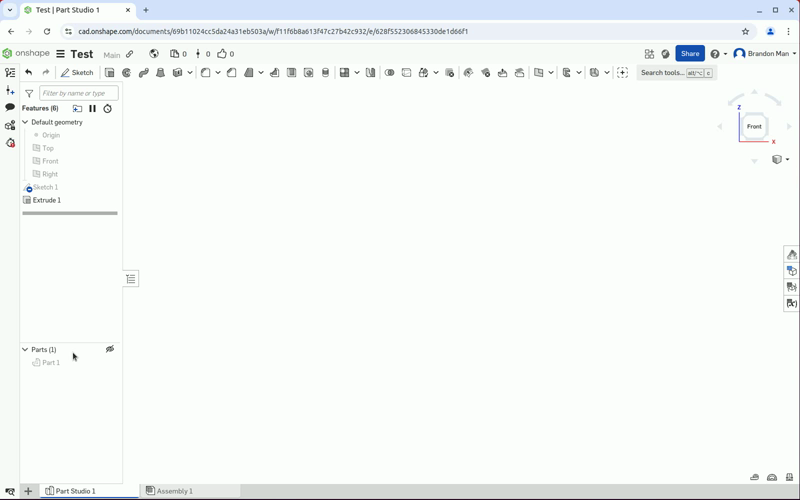
key_down(shift)
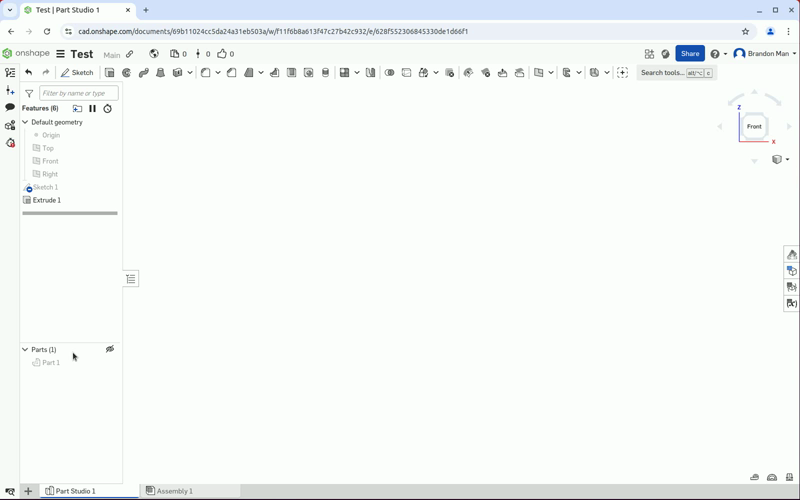
key(down)
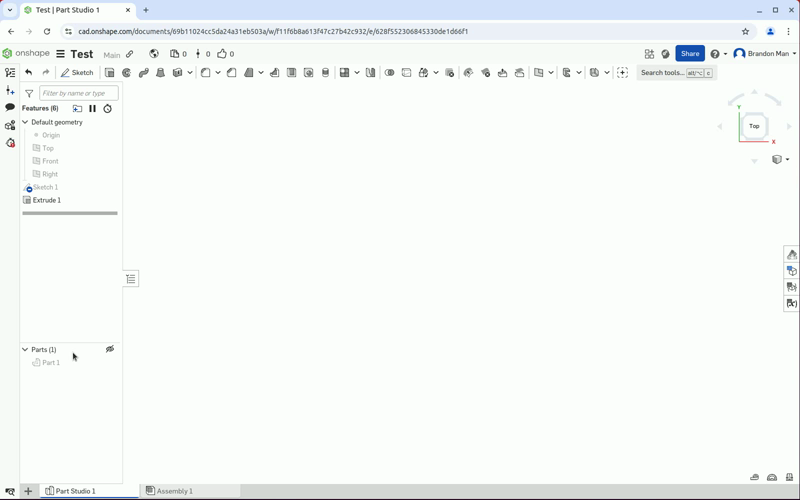
key_up(shift)
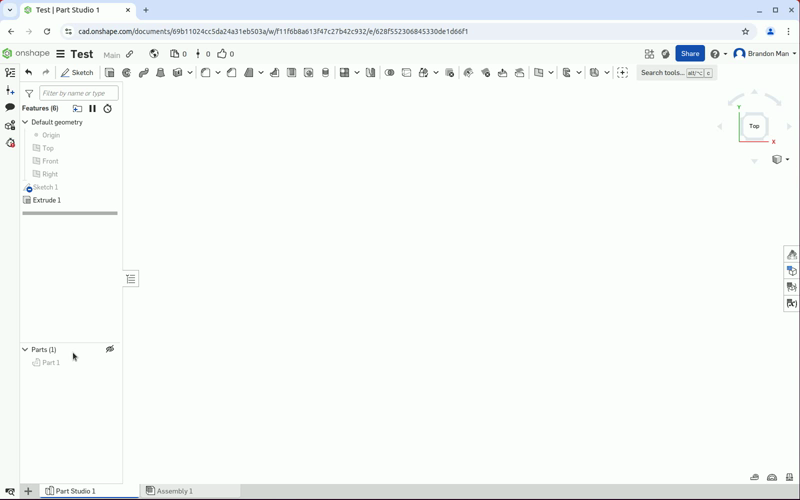
mouse_move(73, 352)
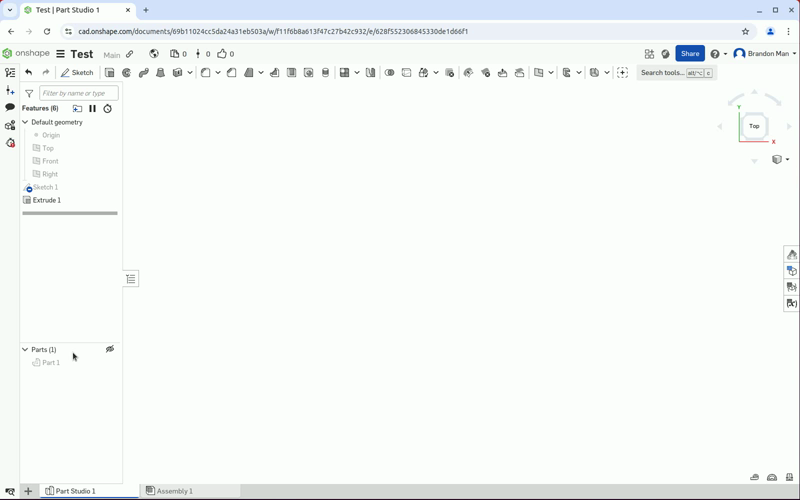
key(shift+y)
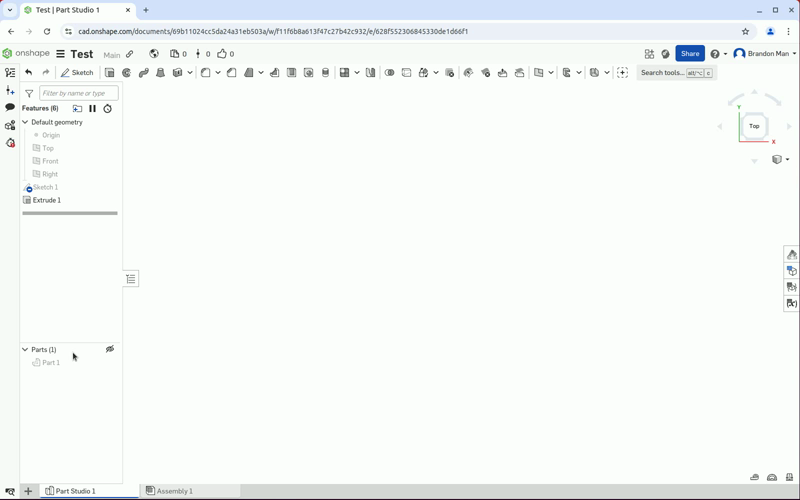
key(shift+s)
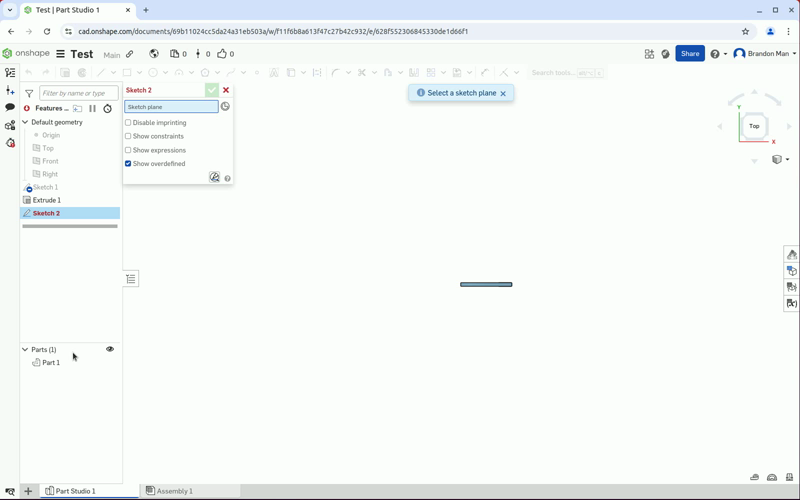
mouse_move(73, 150)
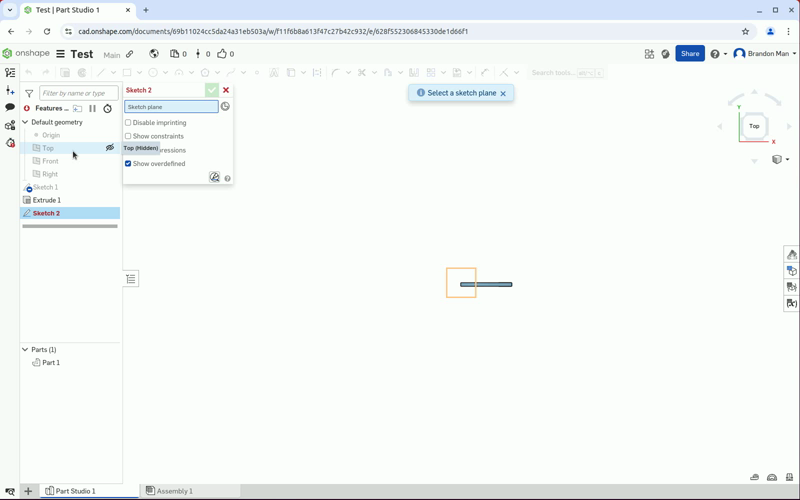
click(73, 150)
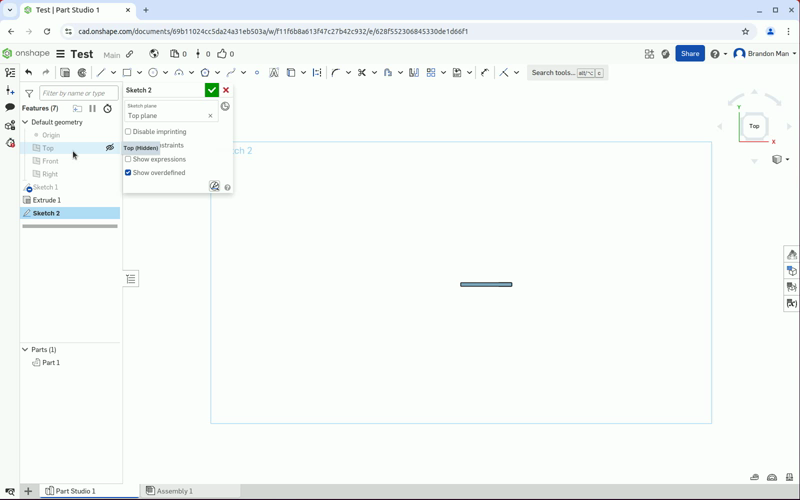
mouse_move(73, 352)
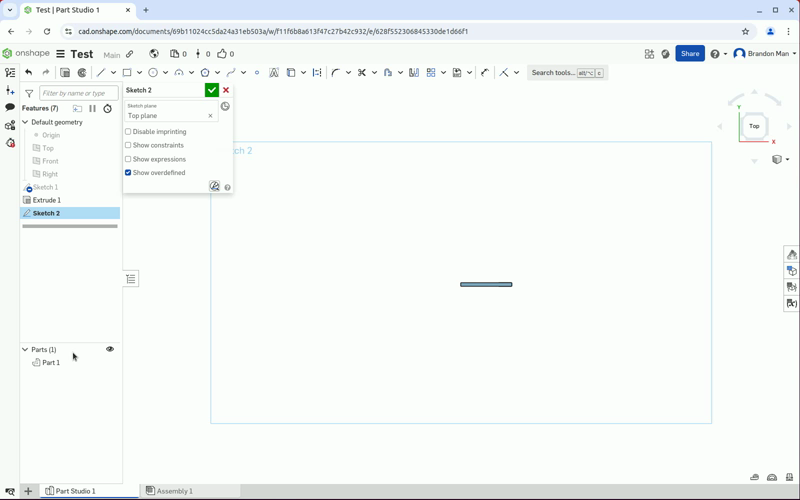
key(y)
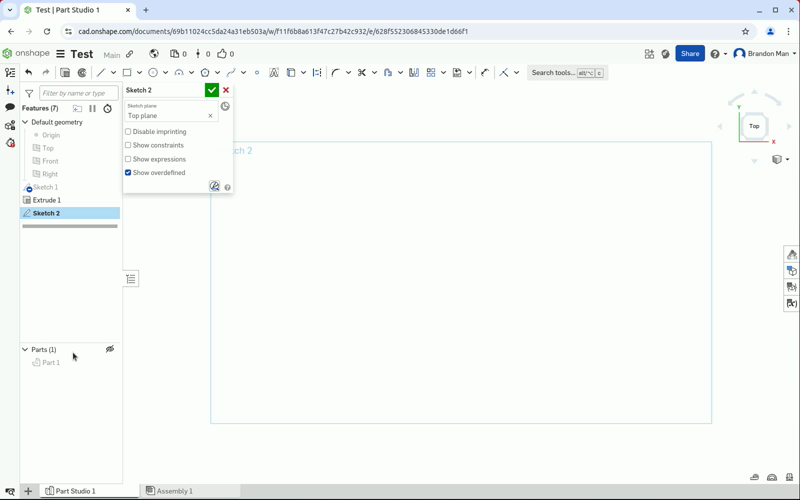
key(c)
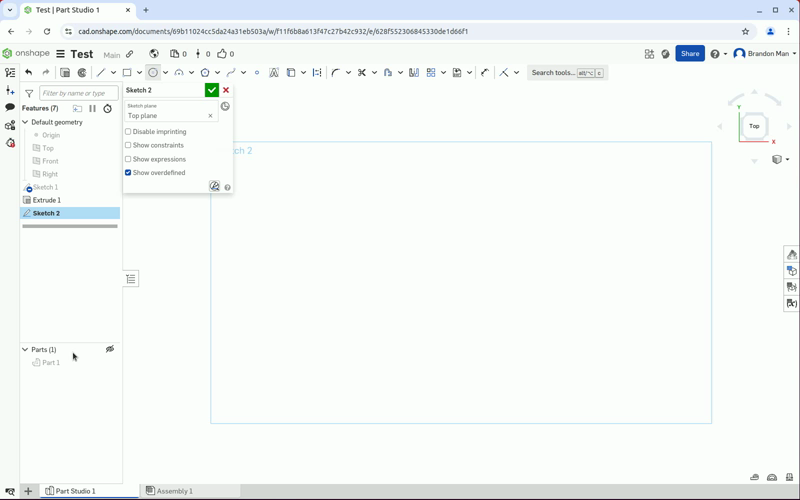
key_down(shift)
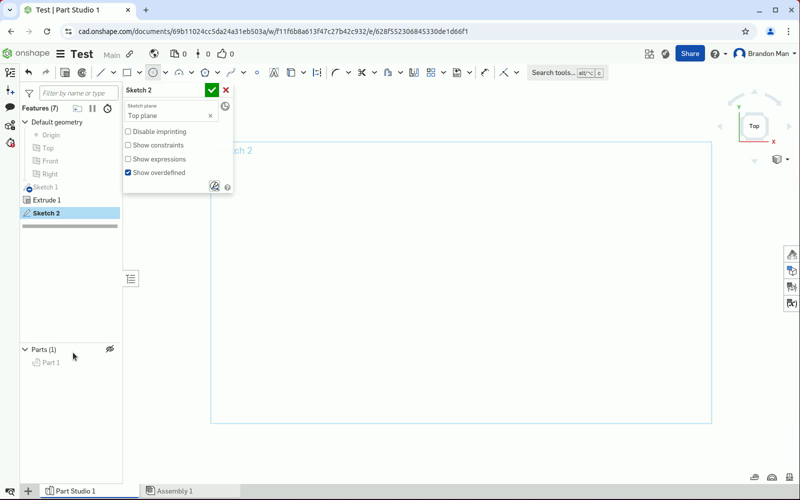
mouse_move(512, 287)
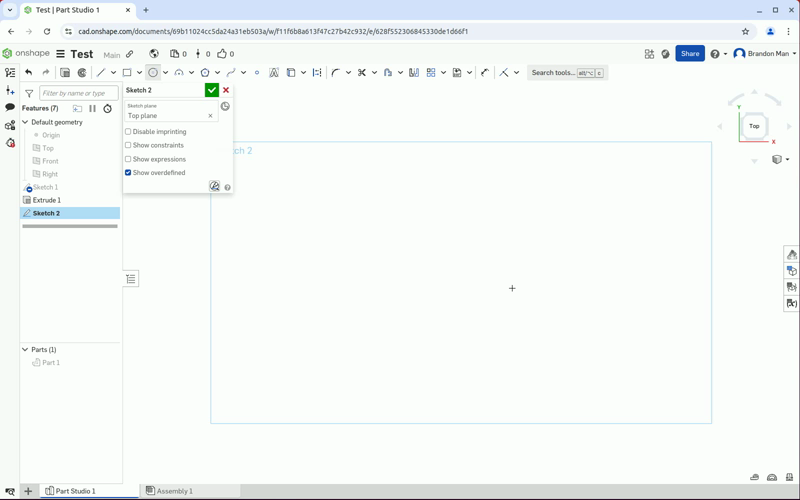
click(512, 287)
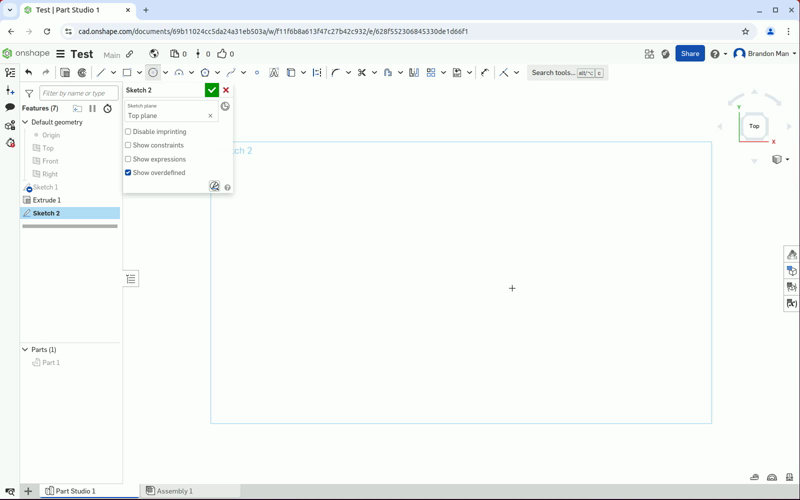
key_up(shift)
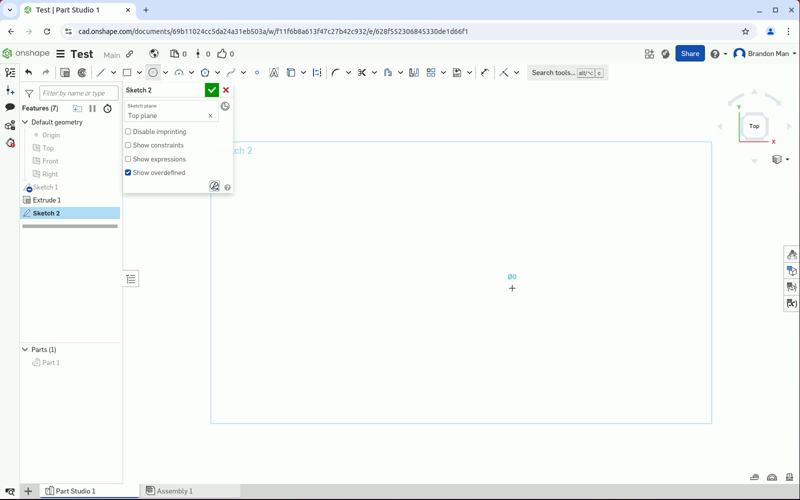
mouse_move(516, 287)
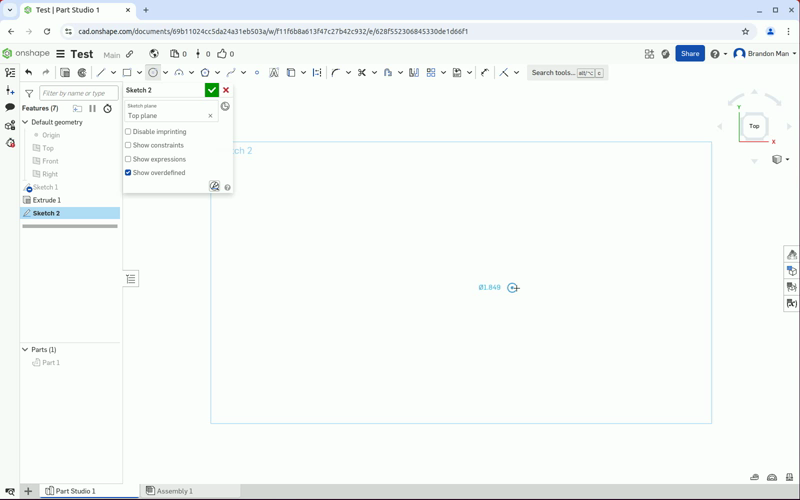
click(516, 287)
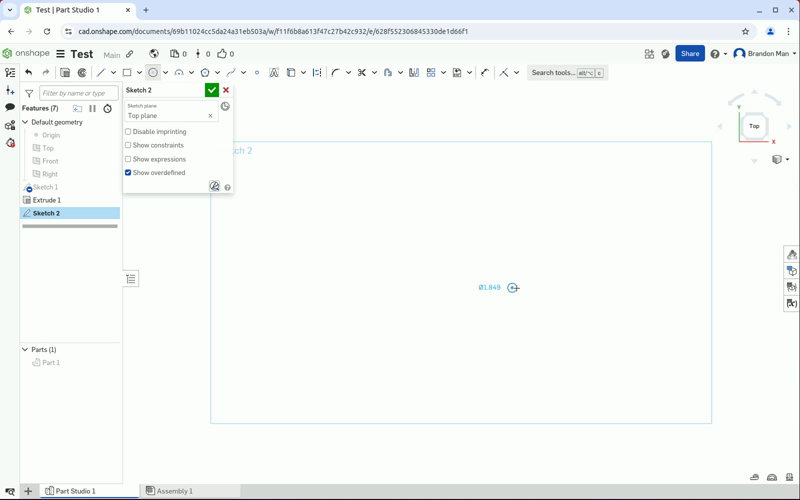
key(esc)
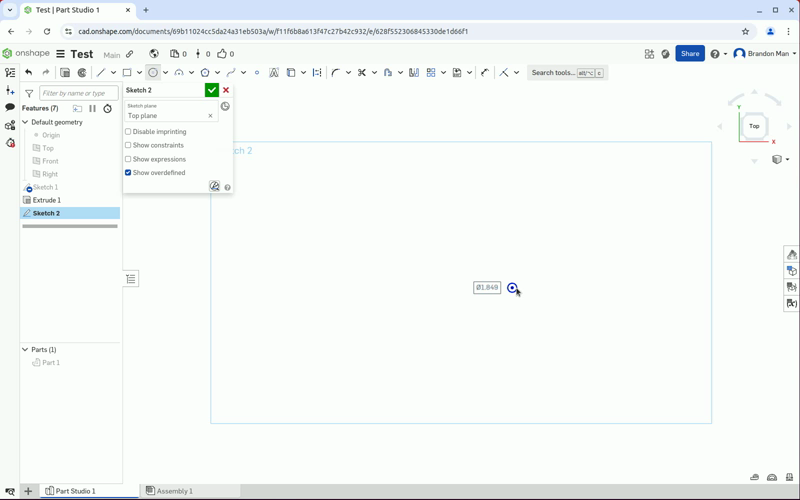
mouse_move(514, 284)
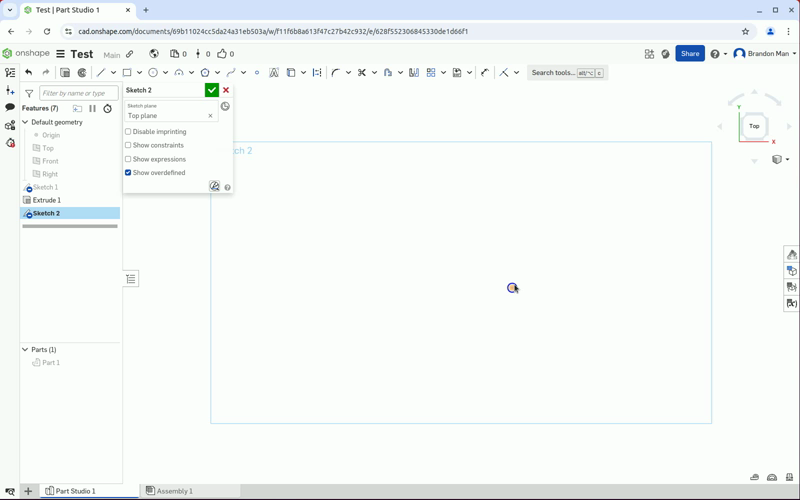
scroll(6)
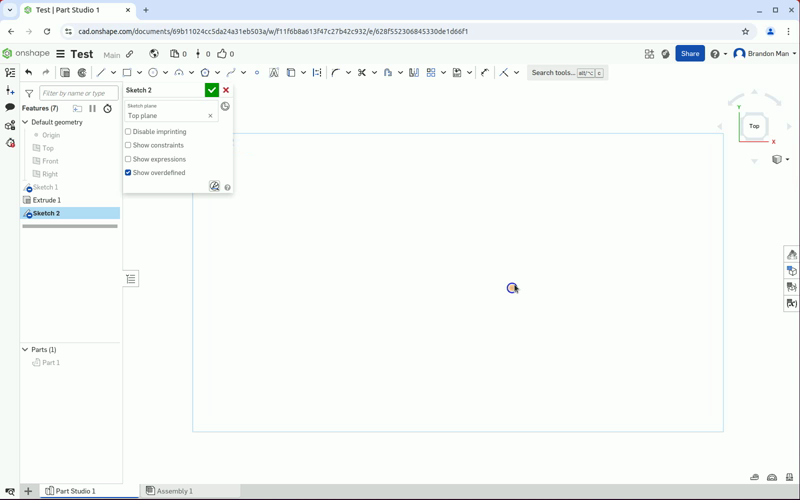
scroll(6)
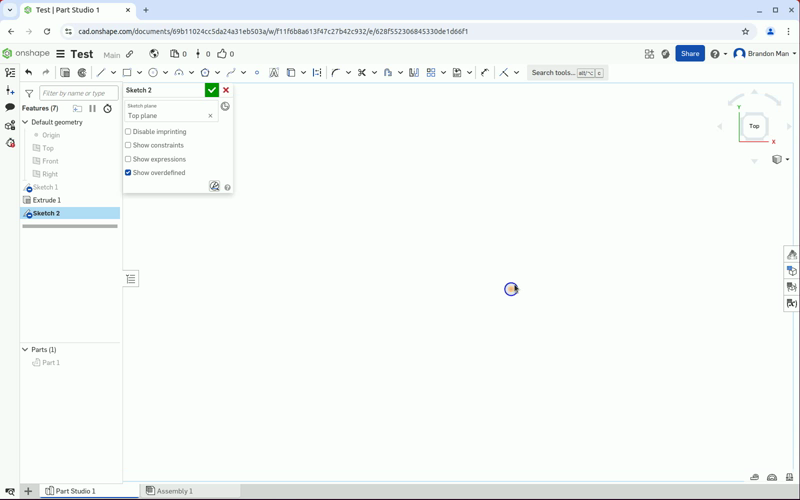
scroll(6)
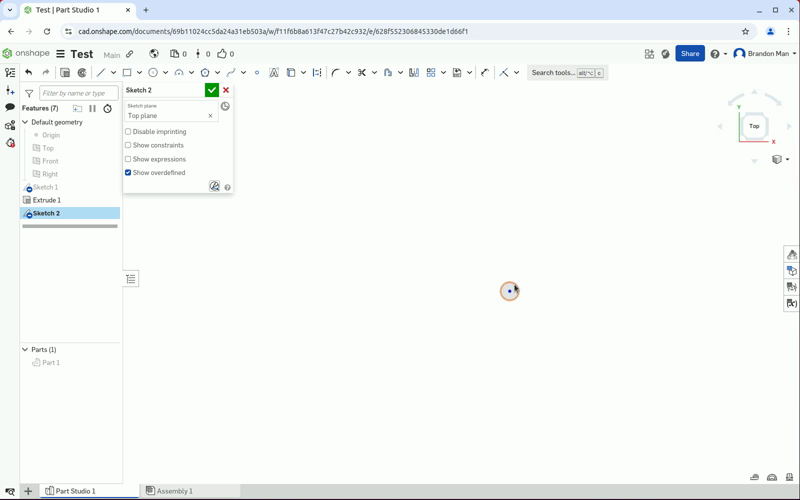
scroll(6)
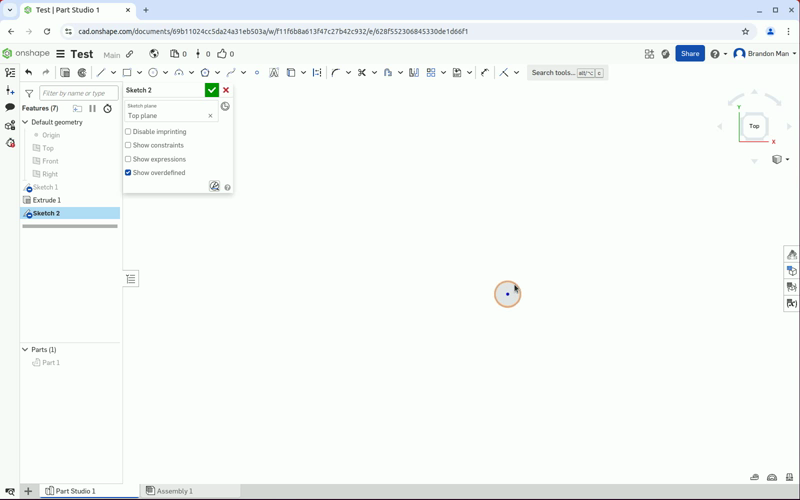
scroll(6)
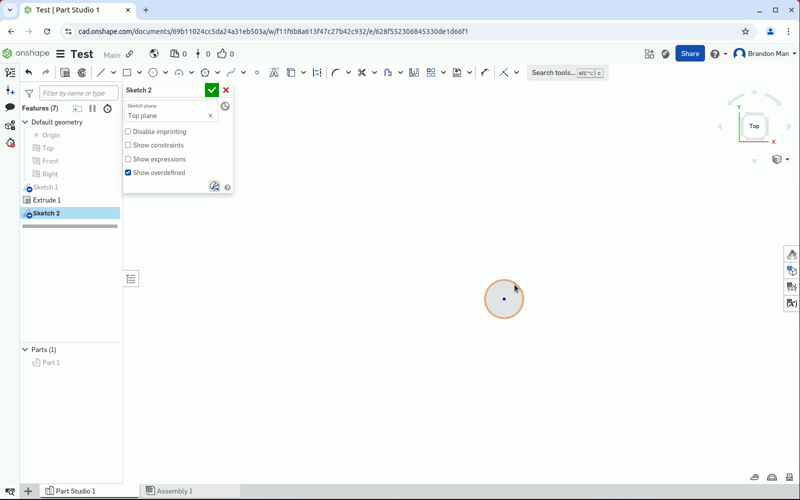
scroll(6)
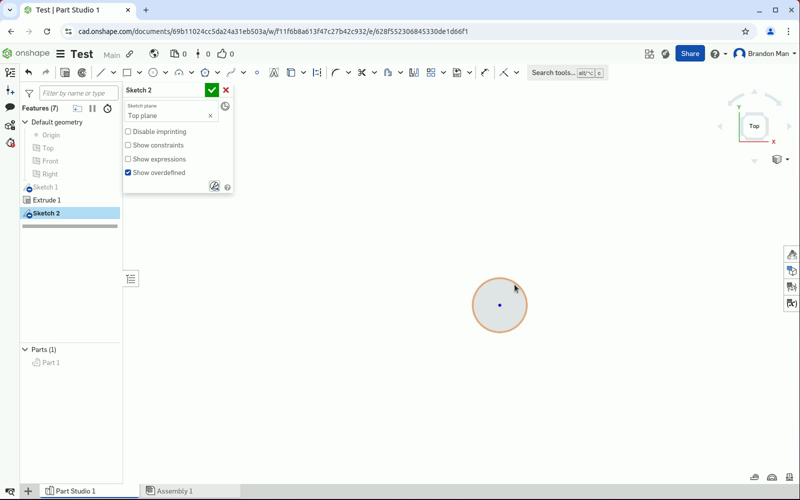
scroll(6)
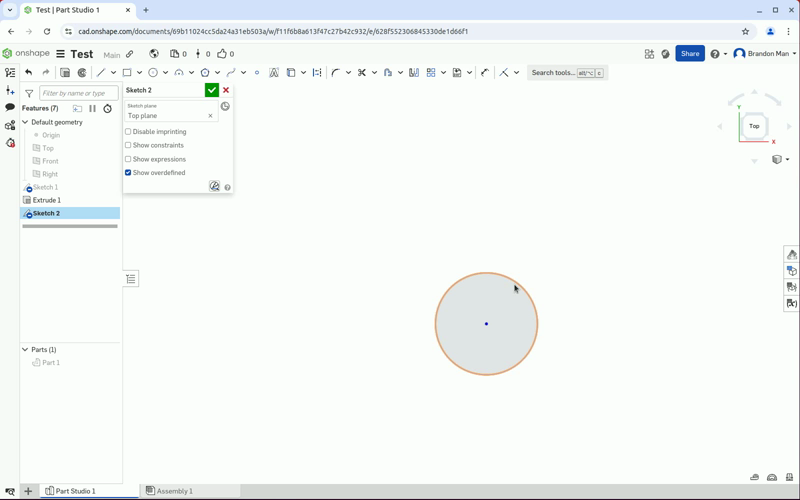
click(514, 284)
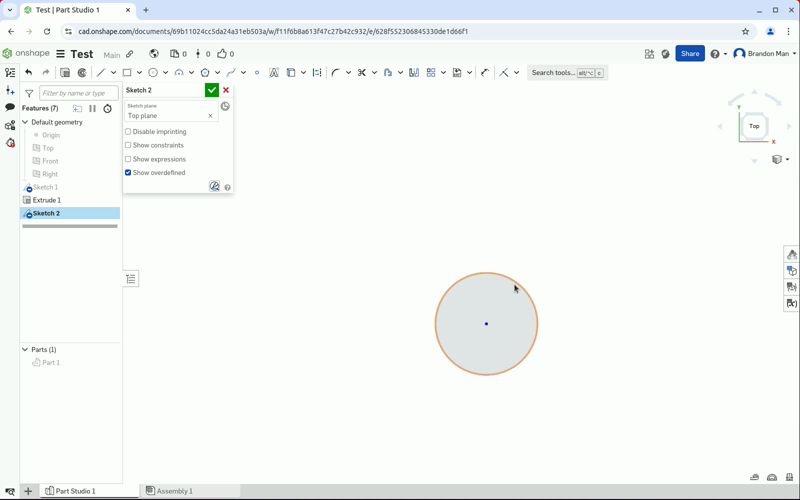
scroll(-6)
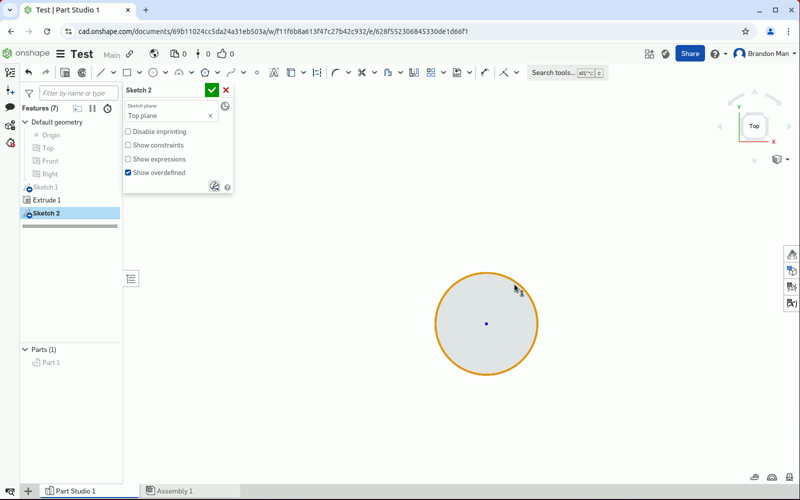
scroll(-6)
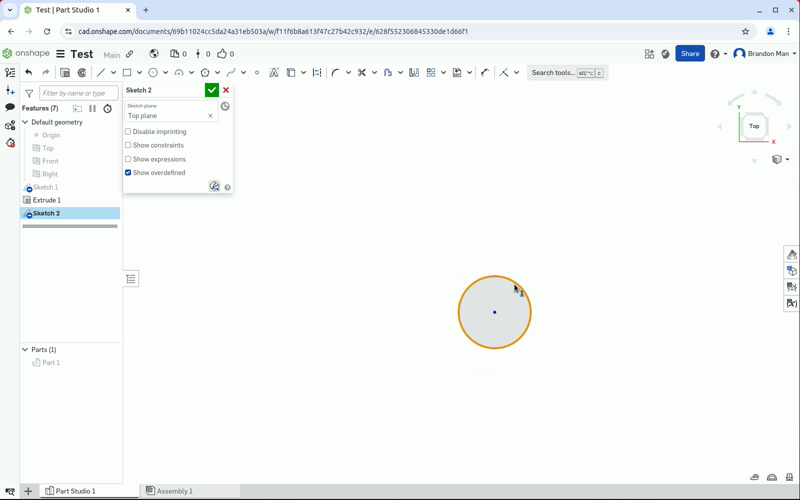
scroll(-6)
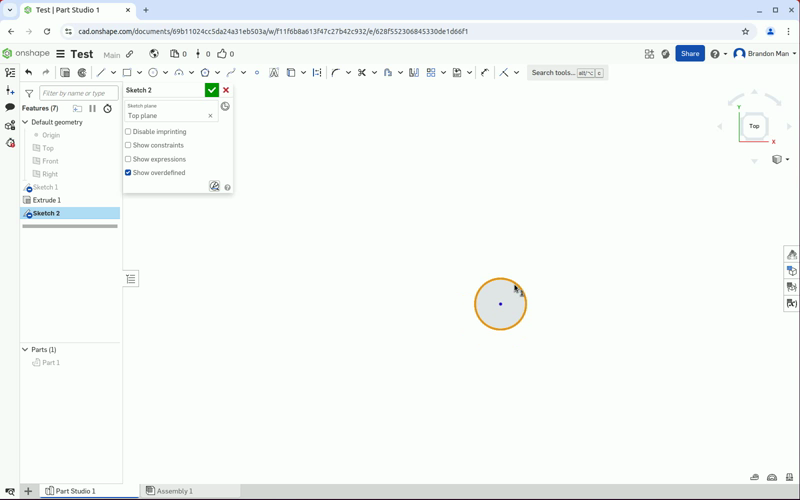
scroll(-6)
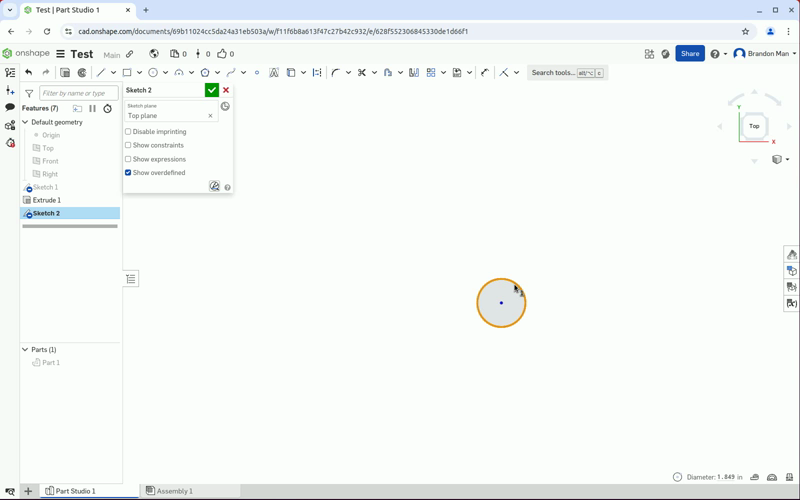
scroll(-6)
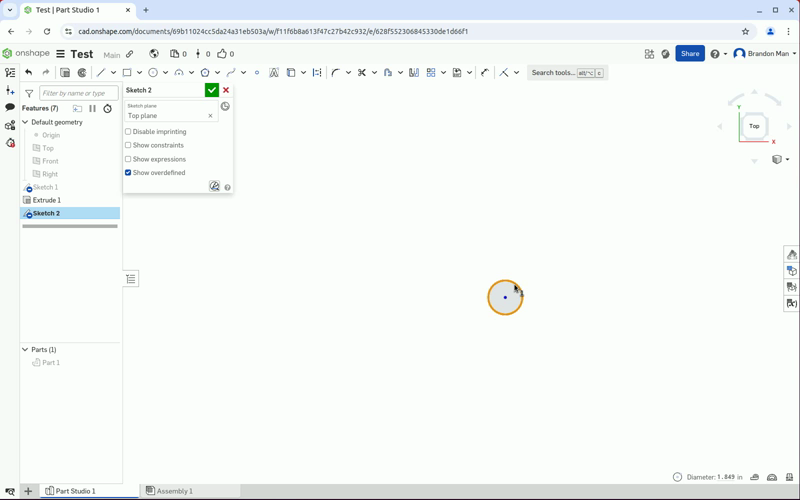
scroll(-6)
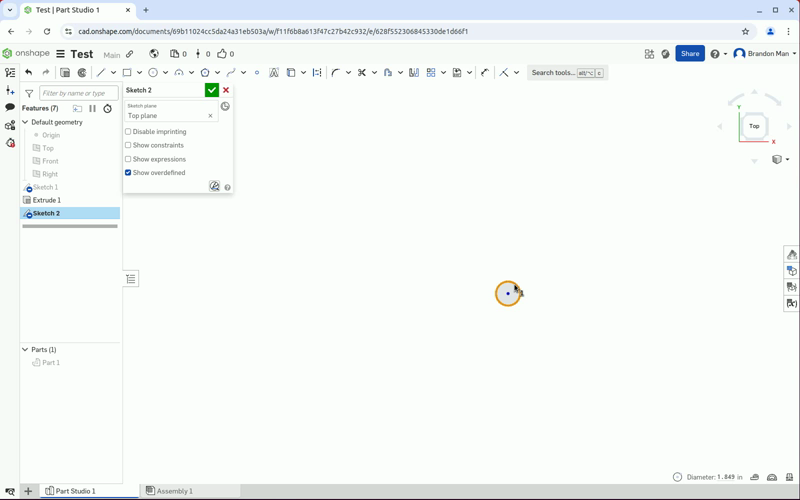
scroll(-6)
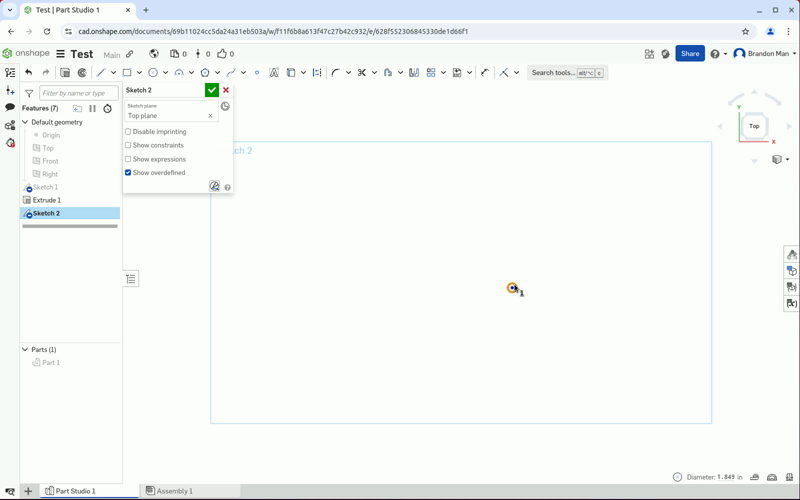
mouse_move(73, 352)
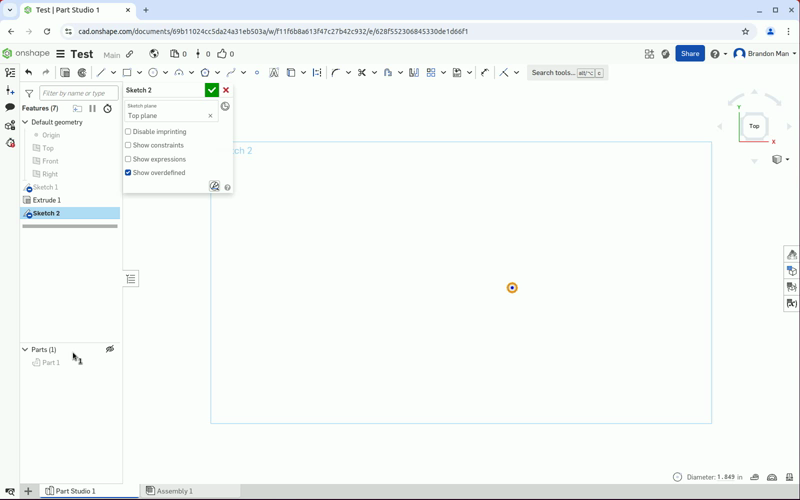
key(shift+y)
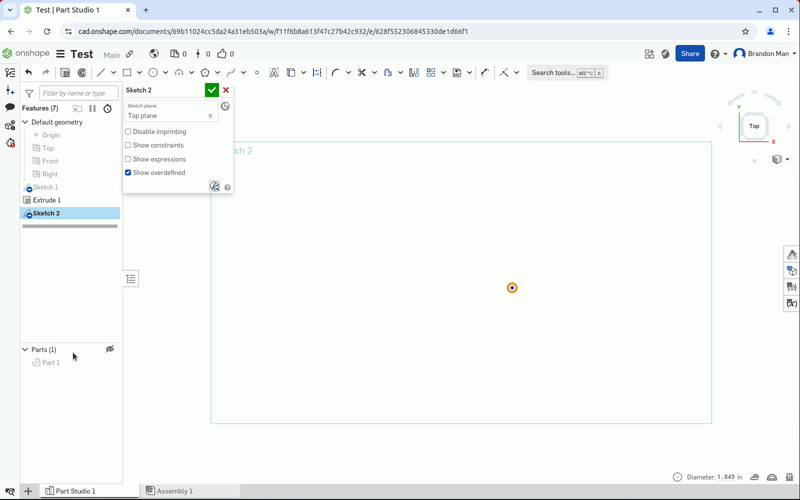
key(shift+e)
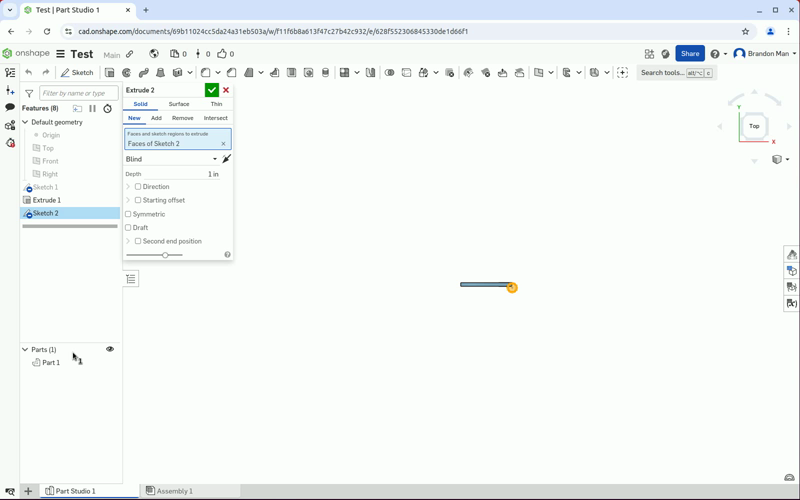
mouse_move(143, 106)
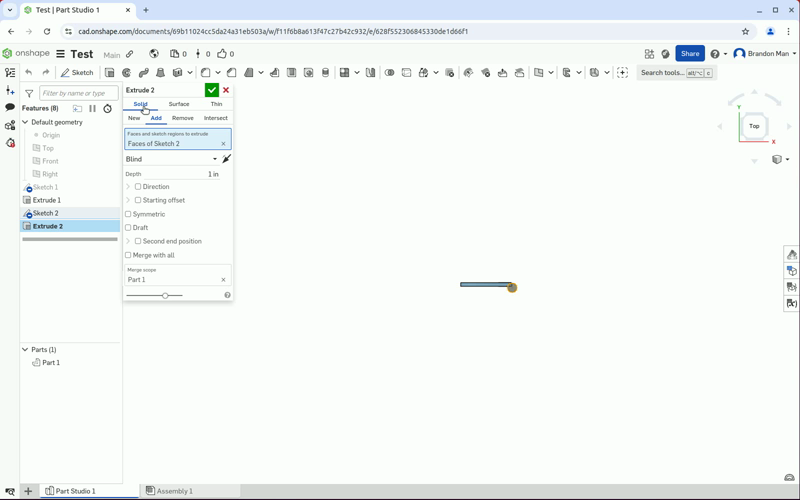
click(143, 106)
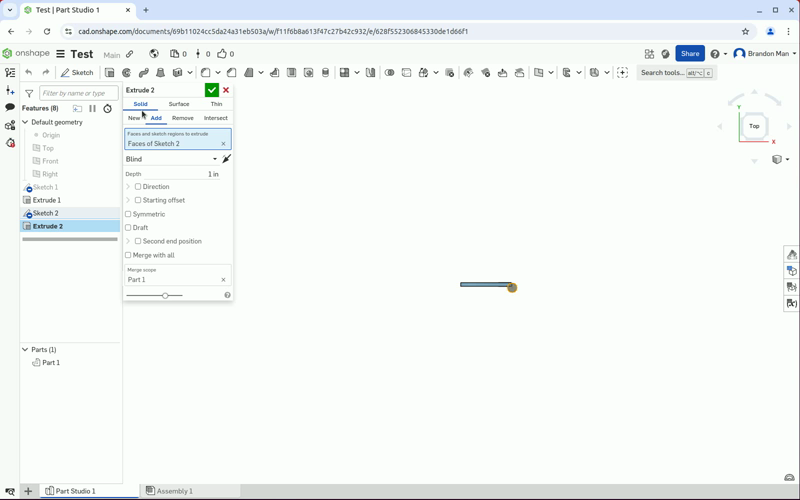
mouse_move(137, 120)
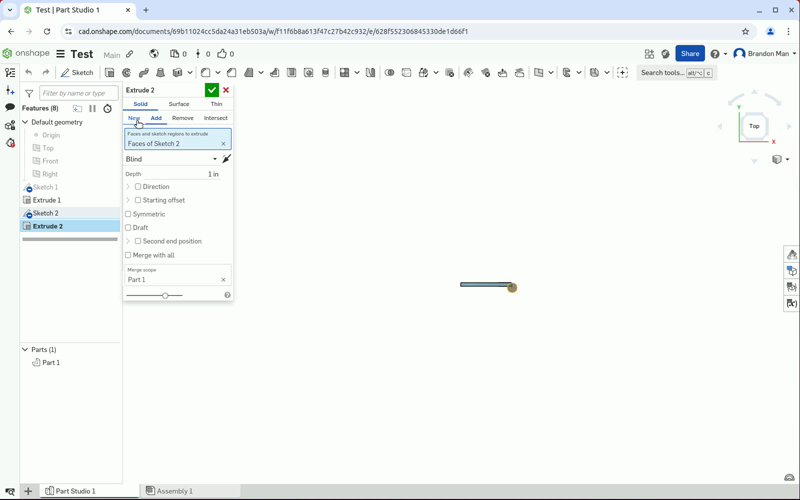
click(137, 120)
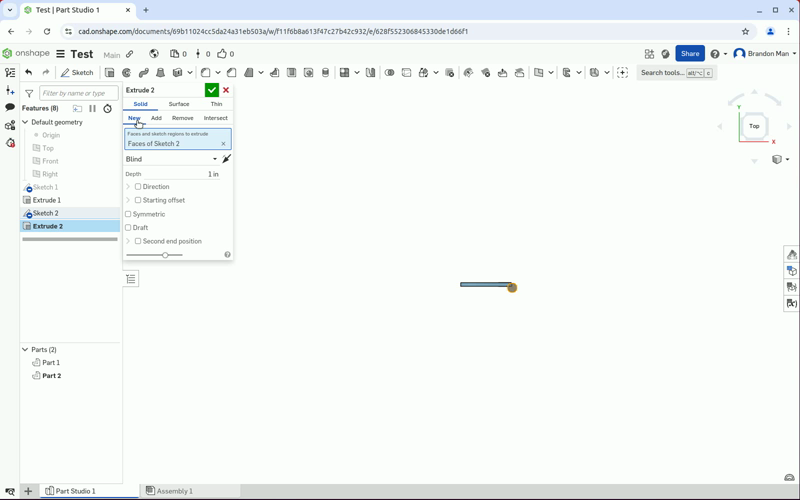
key(tab, 4)
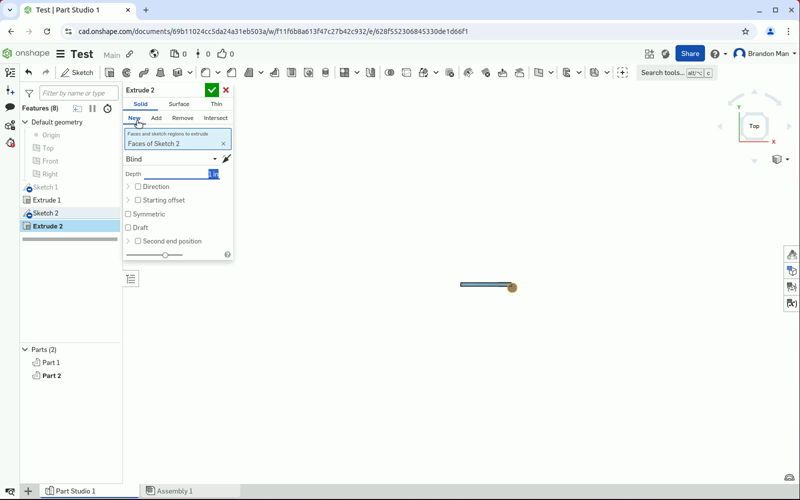
text(6.981)
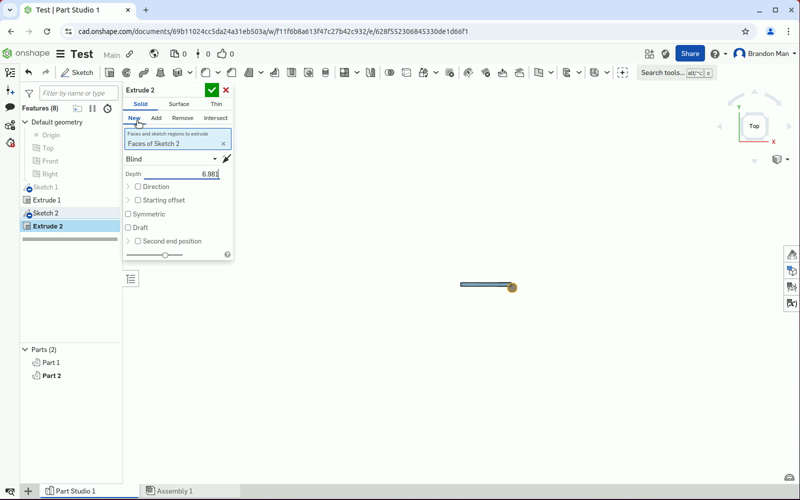
key(enter)
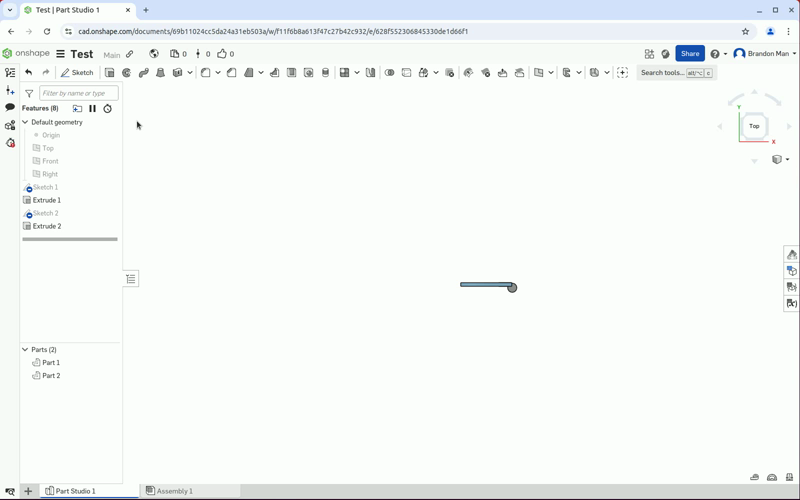
key(shift+h)
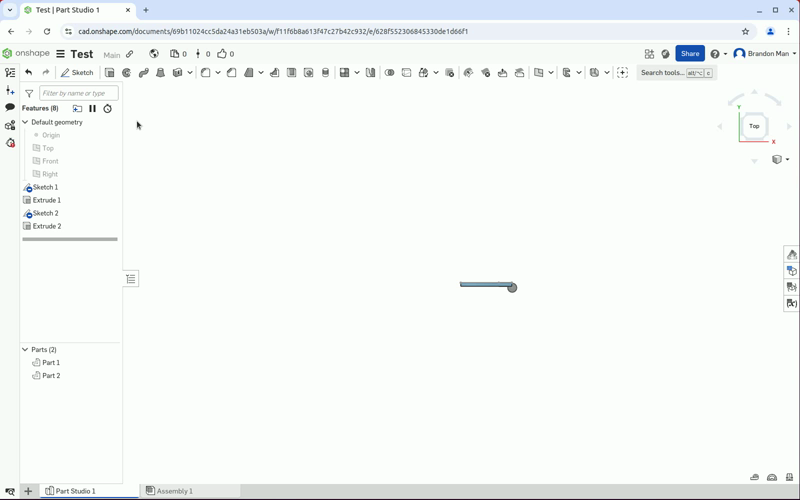
key(shift+h)
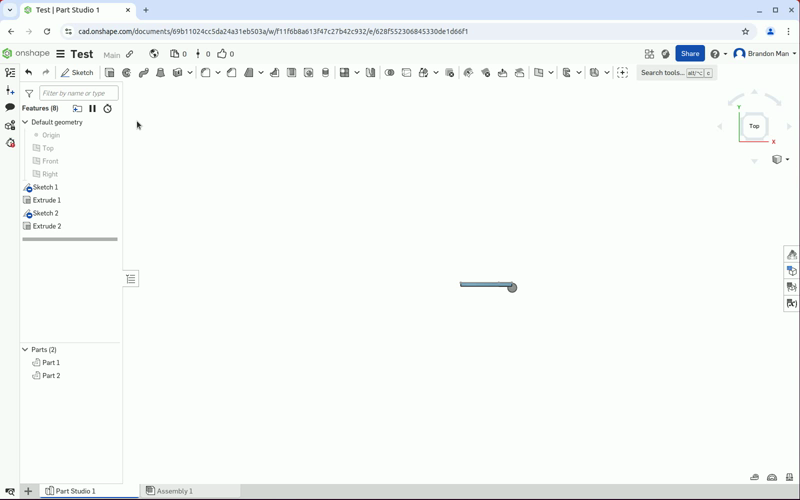
key(shift+7)
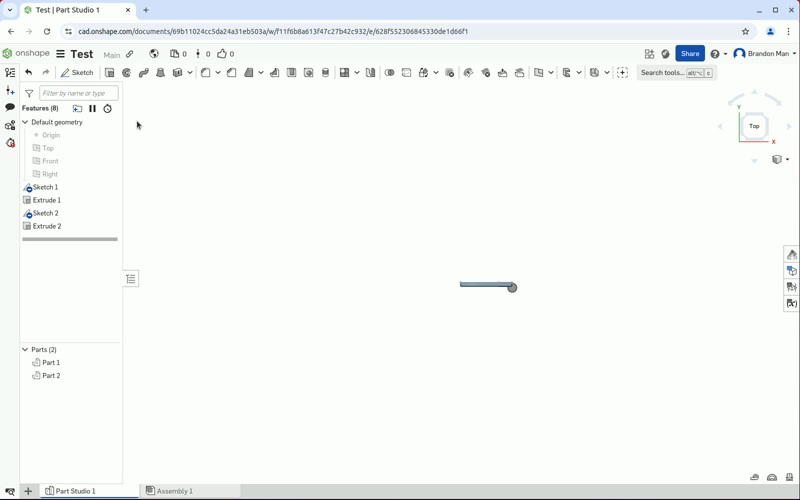
key(up, 3)
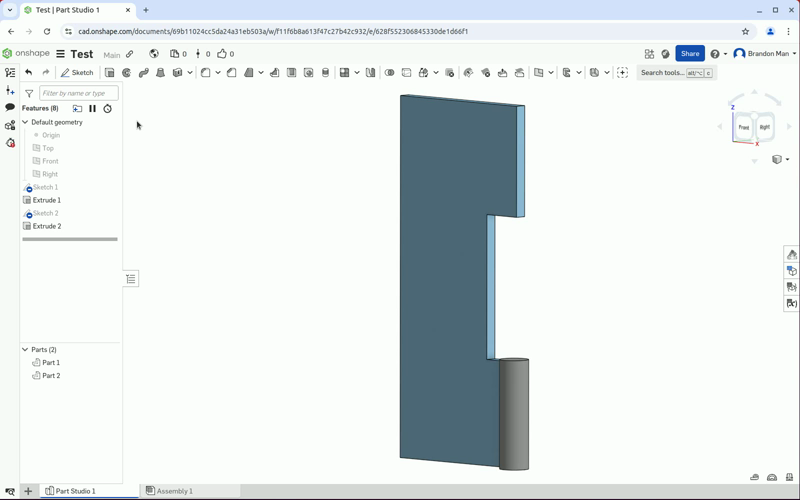
key(left, 3)
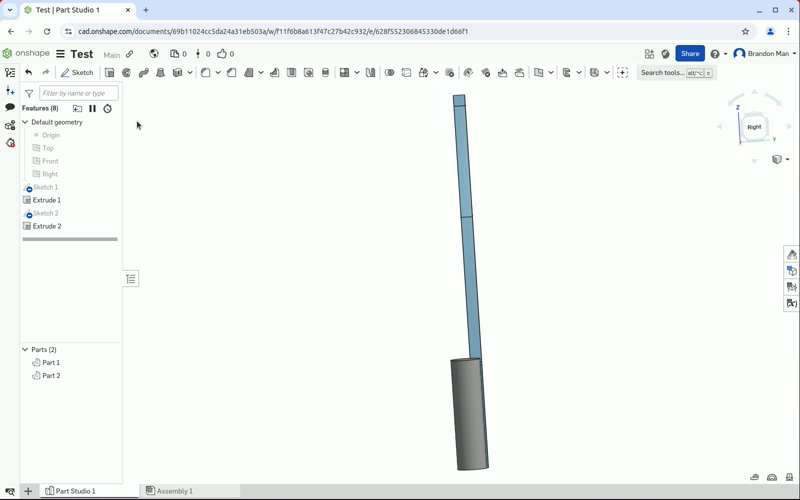
key(right, 3)
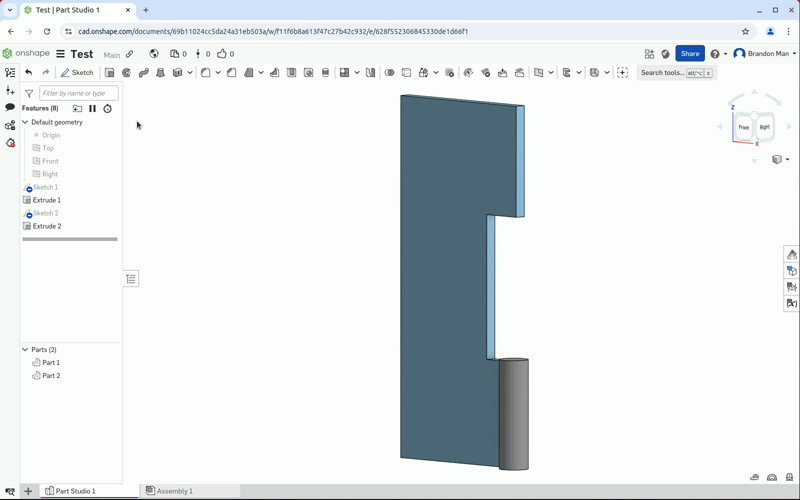
key(down, 3)
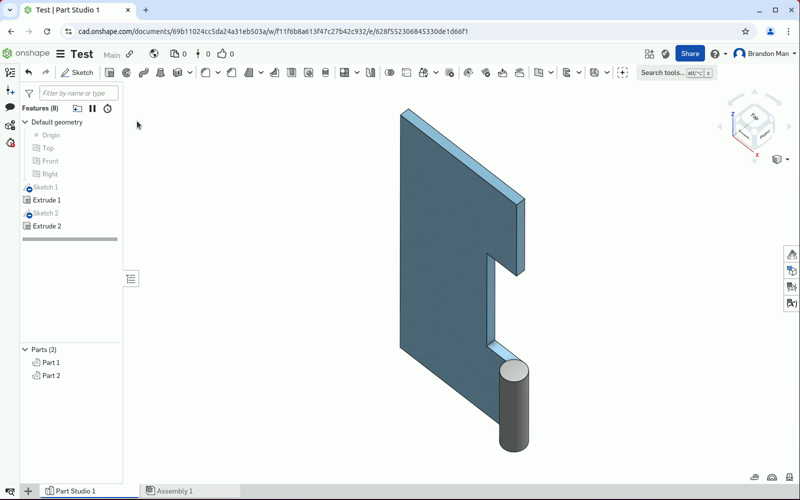
mouse_move(73, 189)
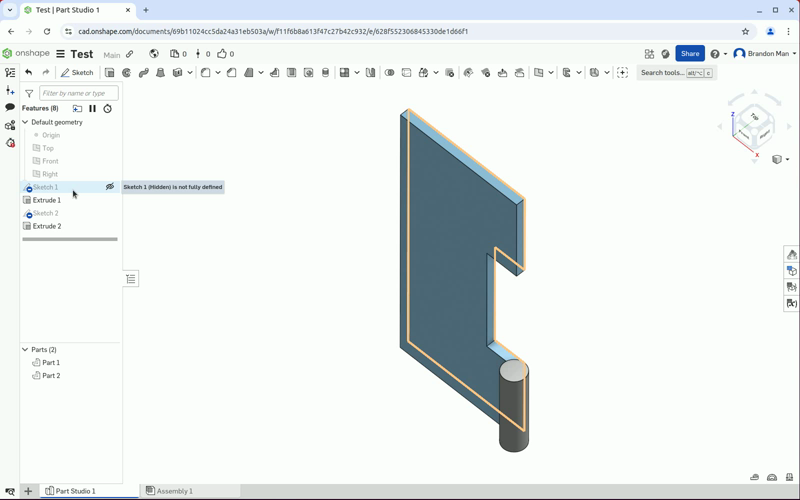
click(73, 189)